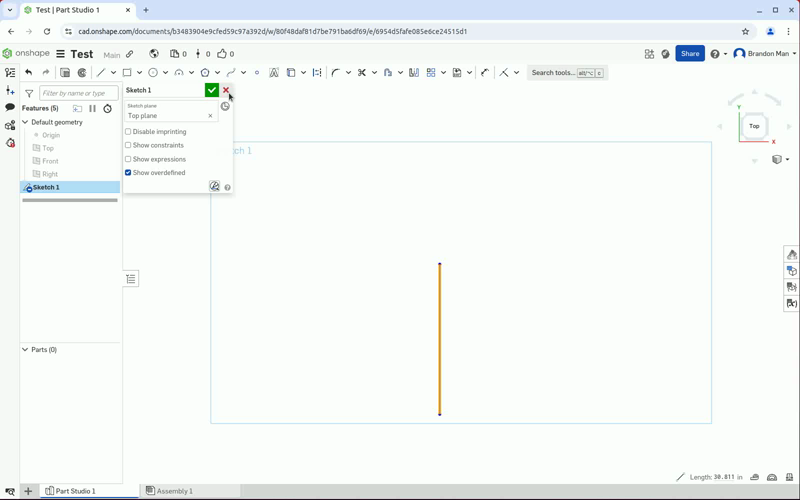
key(shift+h)
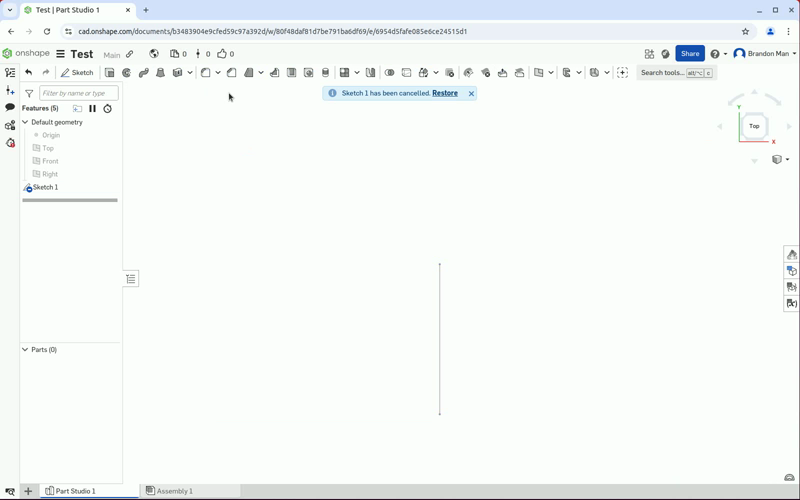
key(shift+s)
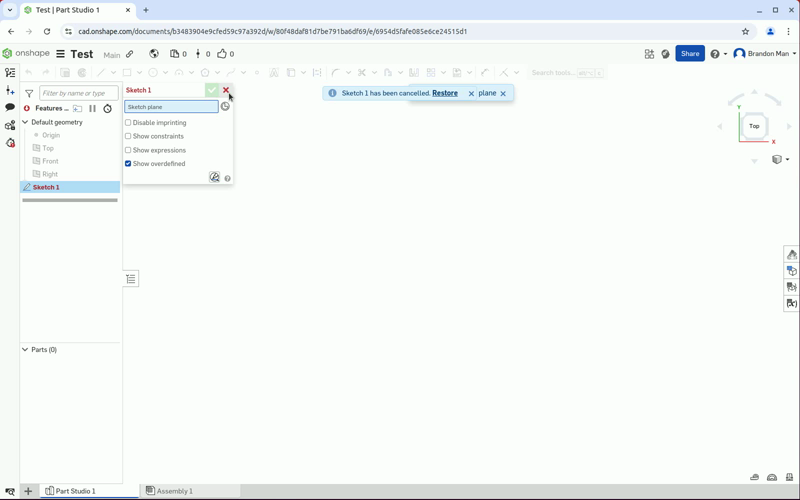
mouse_move(73, 150)
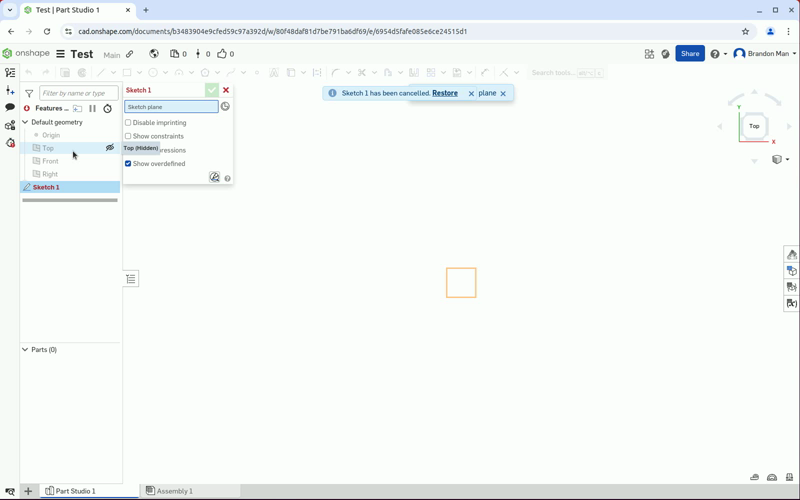
click(73, 150)
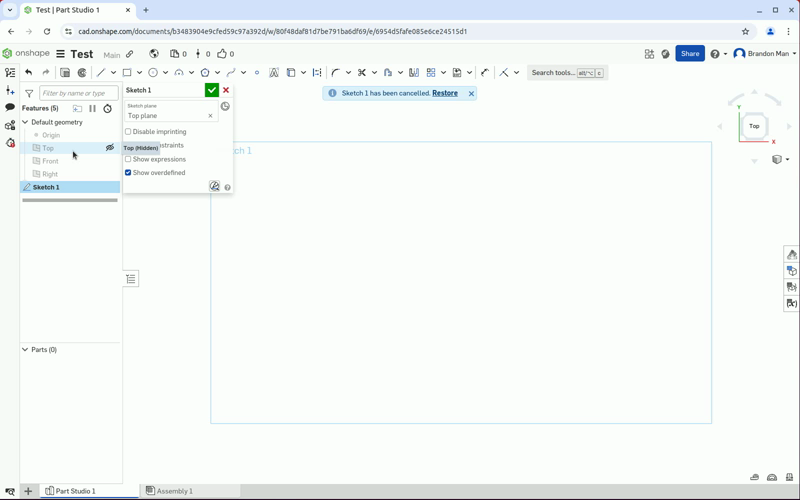
mouse_move(73, 352)
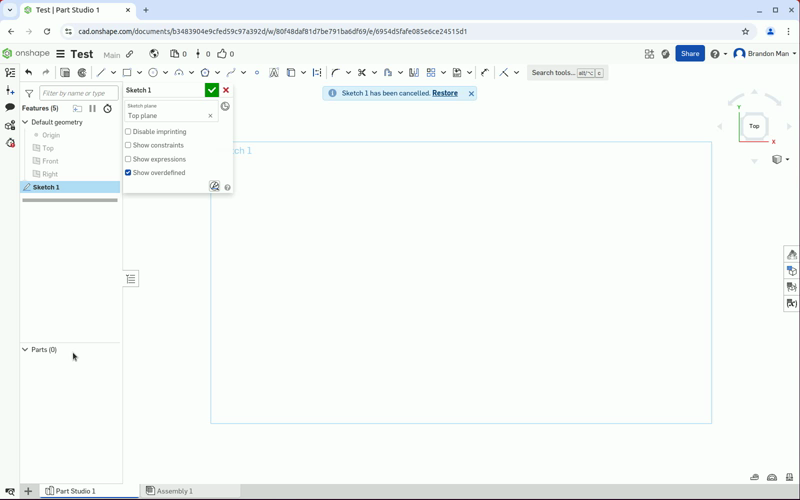
key(y)
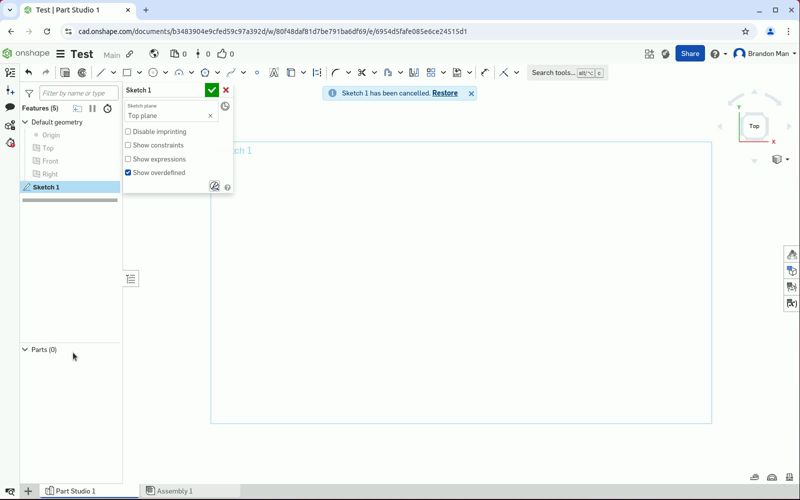
key(l)
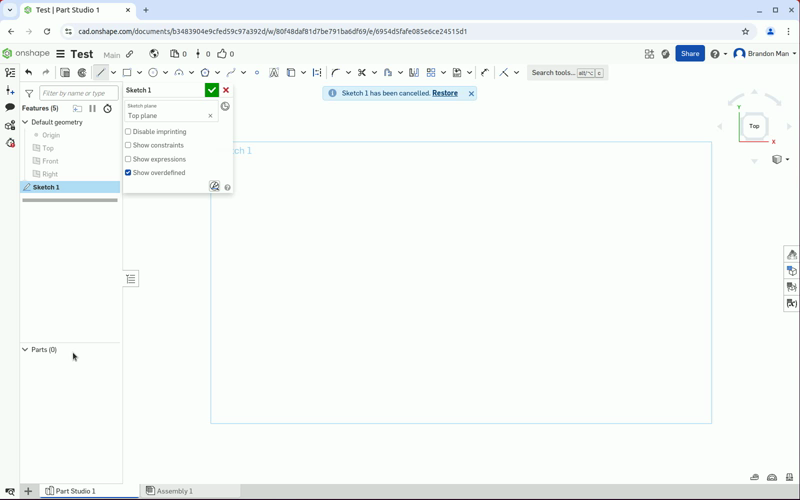
key_down(shift)
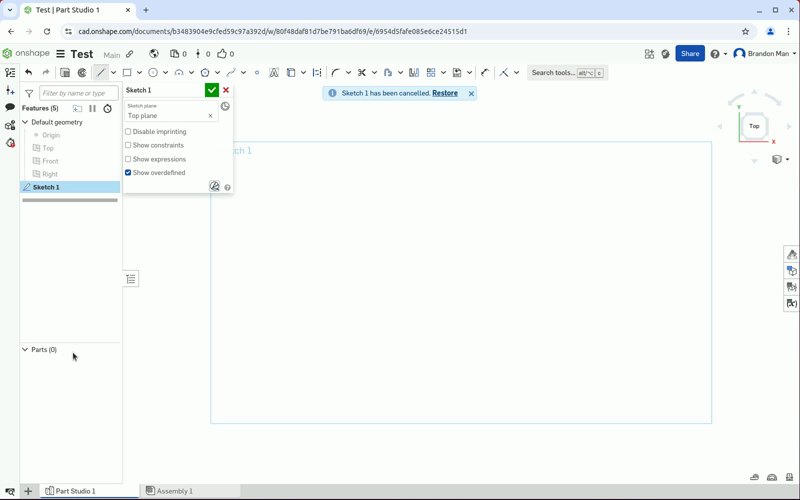
mouse_move(379, 361)
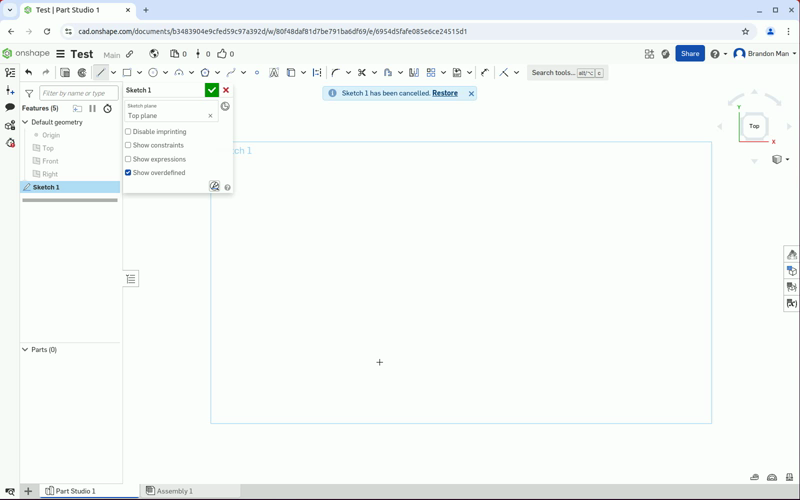
click(379, 361)
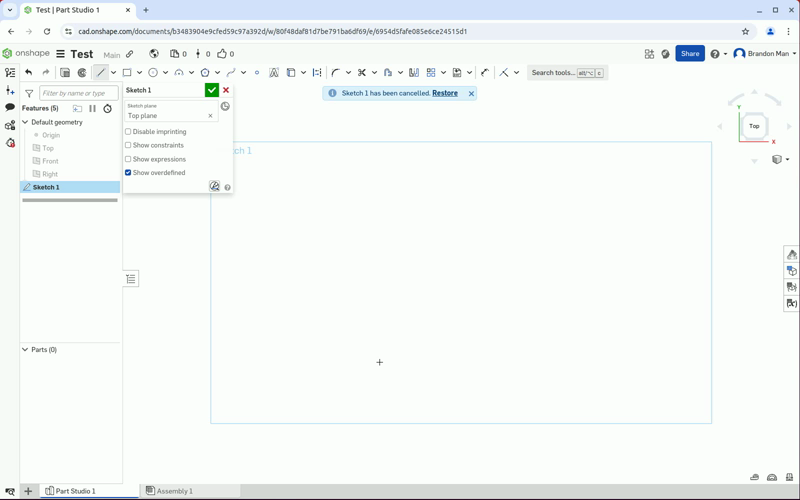
key_up(shift)
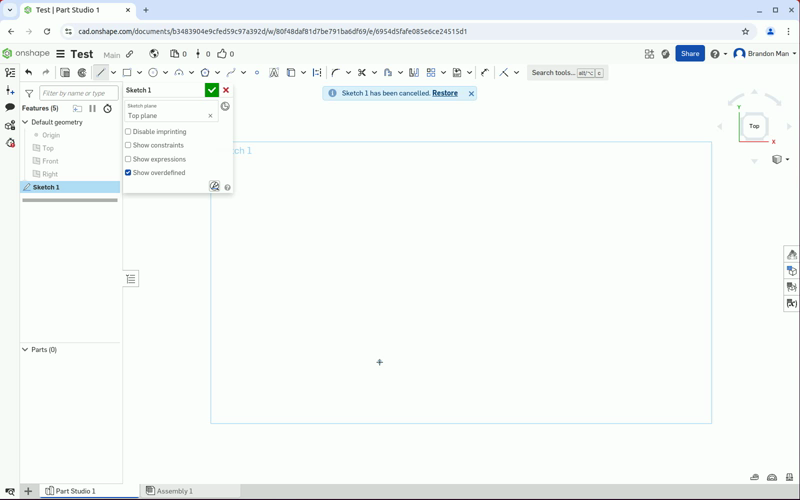
key_down(shift)
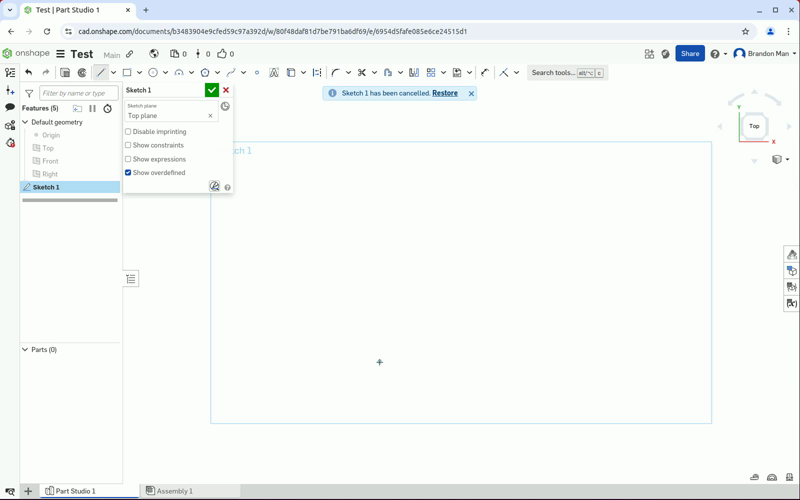
mouse_move(541, 361)
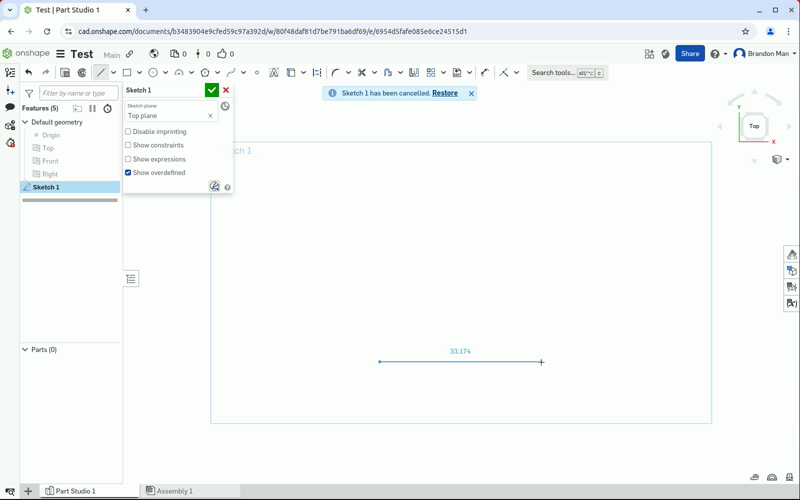
click(541, 361)
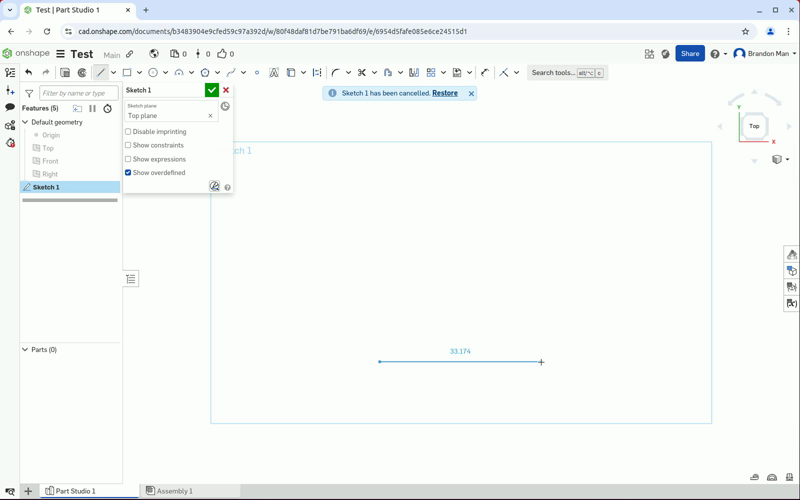
key_up(shift)
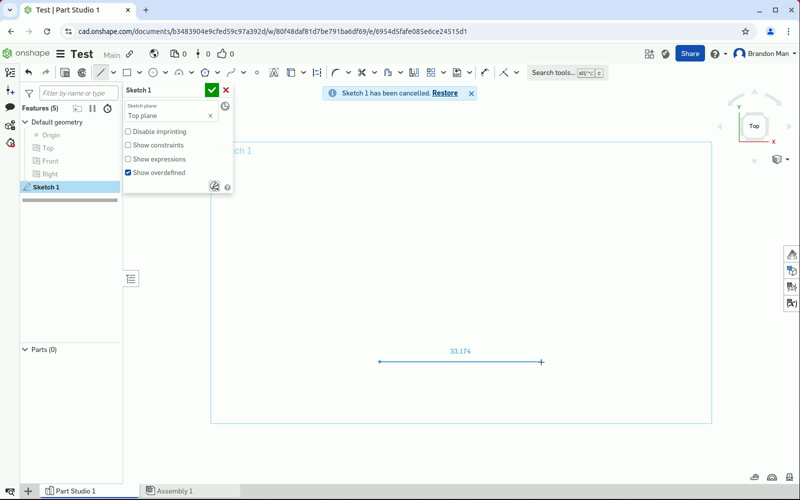
key_down(shift)
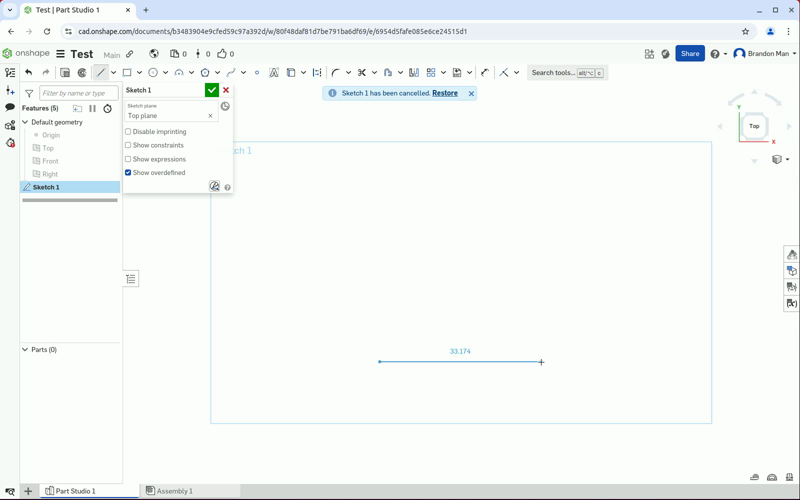
mouse_move(541, 205)
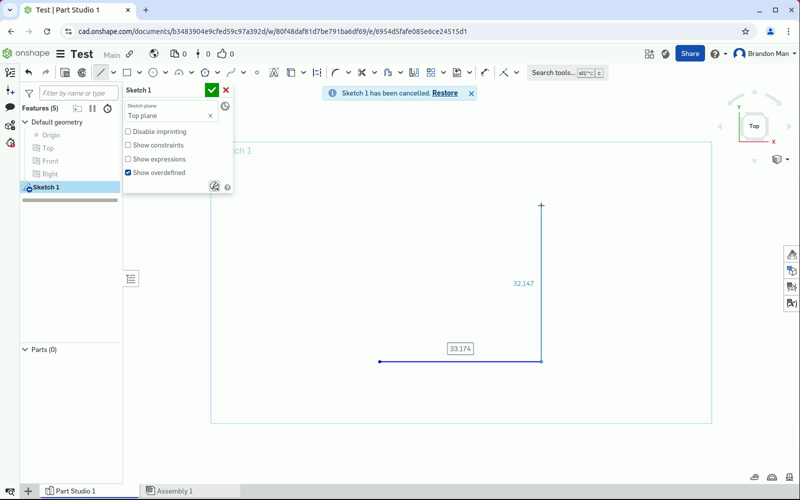
click(541, 205)
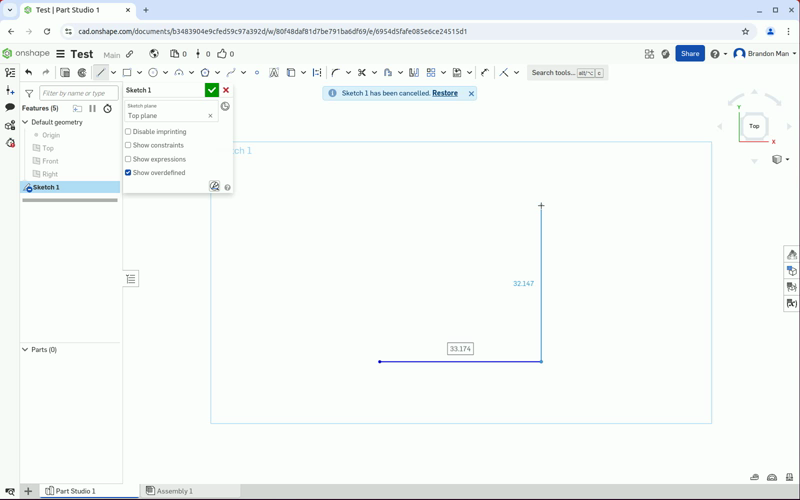
key_up(shift)
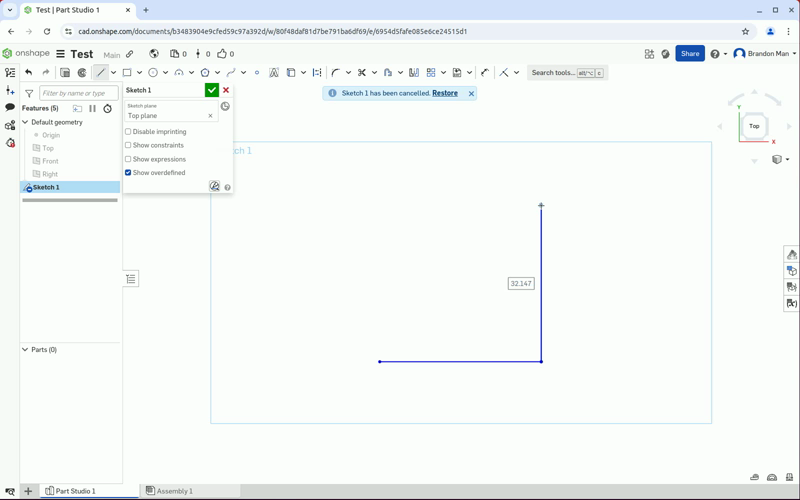
key_down(shift)
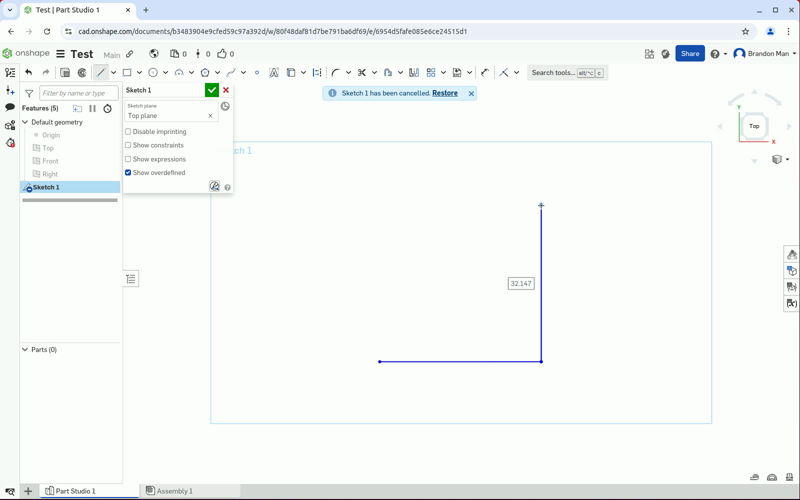
mouse_move(379, 205)
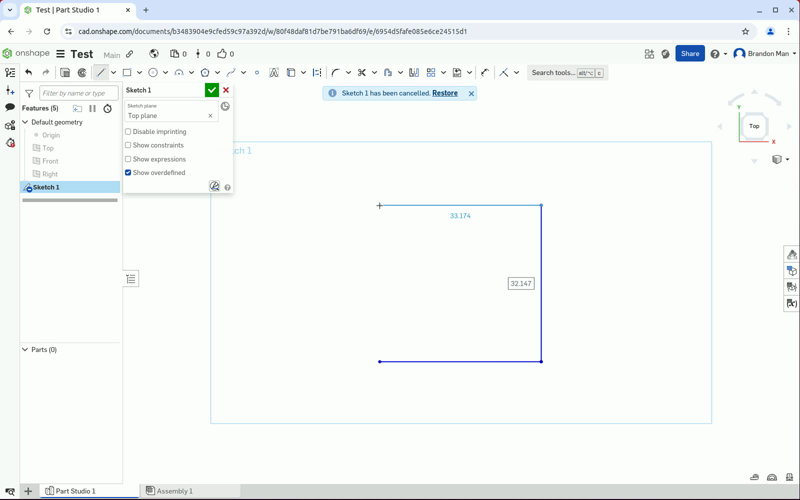
click(379, 205)
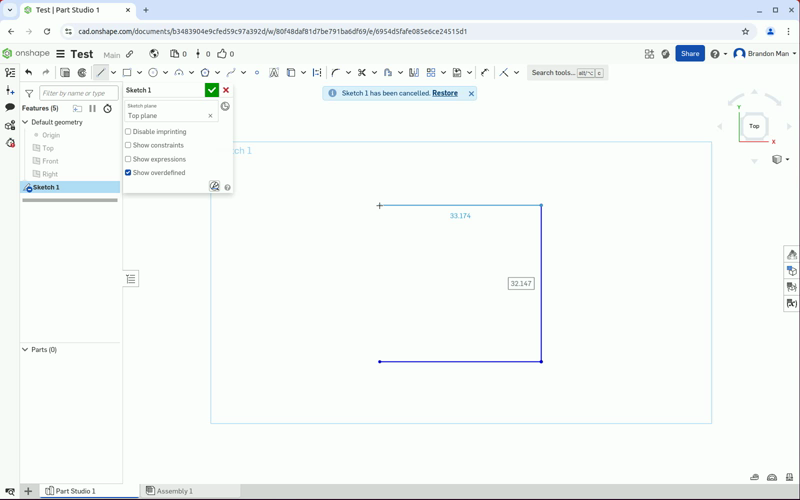
key_up(shift)
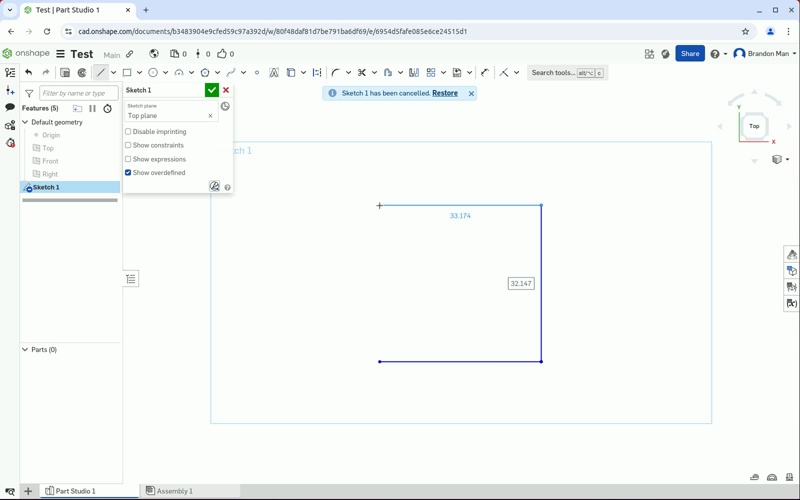
key_down(shift)
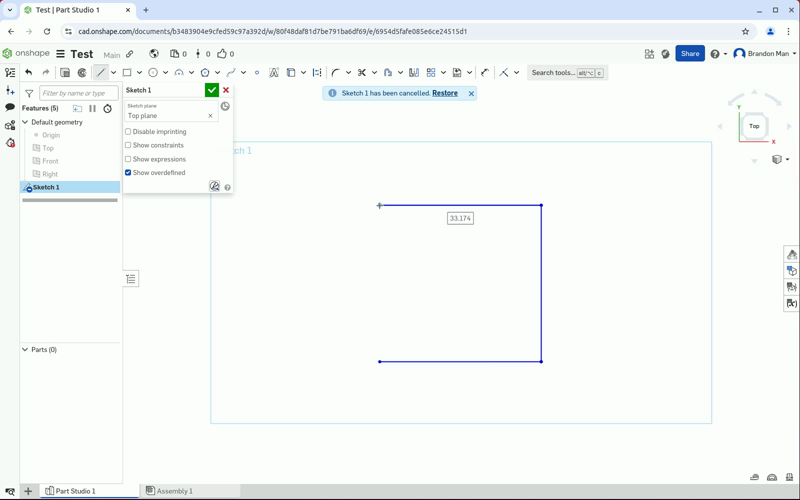
mouse_move(379, 361)
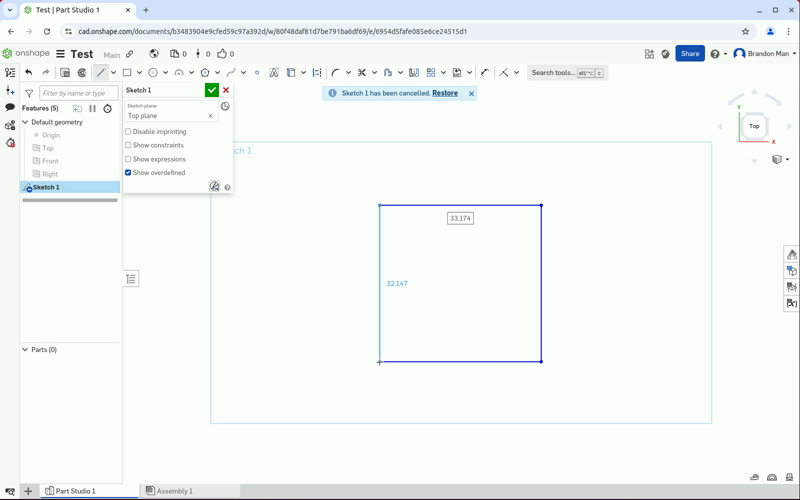
key_up(shift)
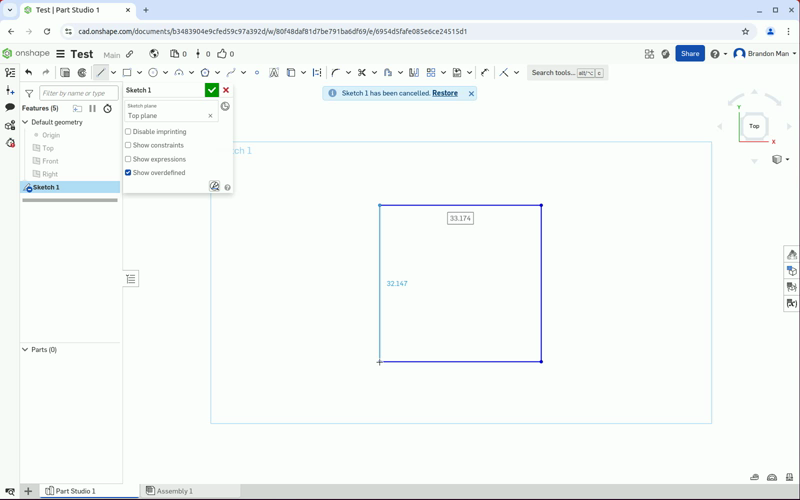
click(379, 361)
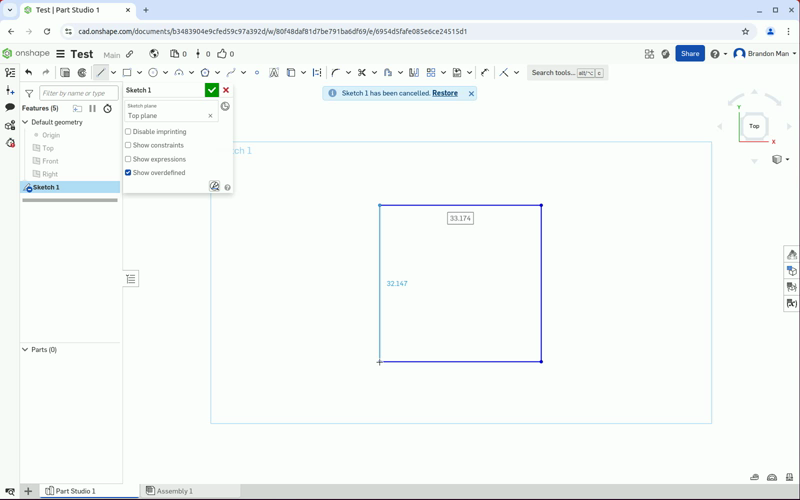
key(esc)
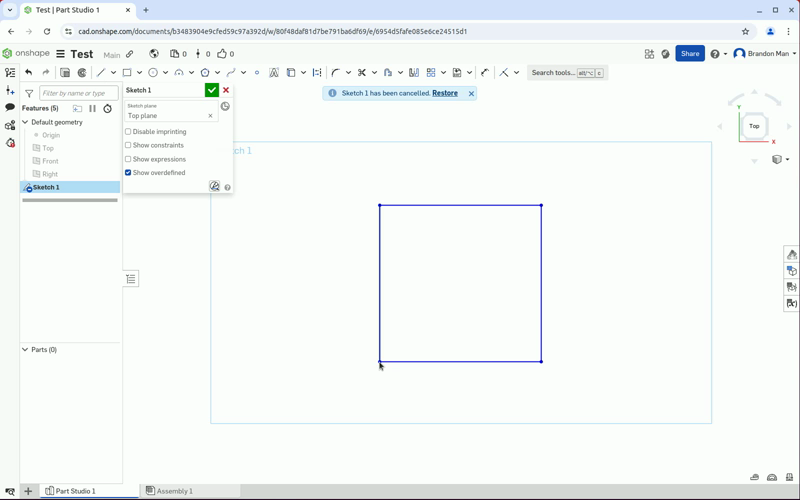
mouse_move(512, 253)
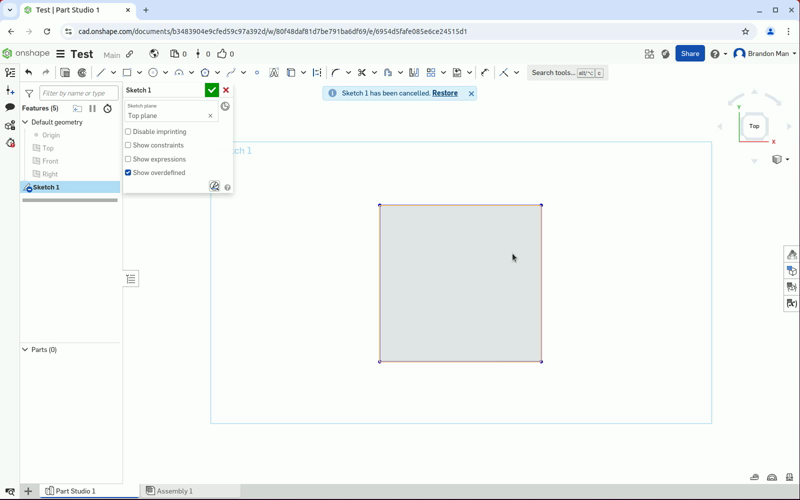
click(512, 253)
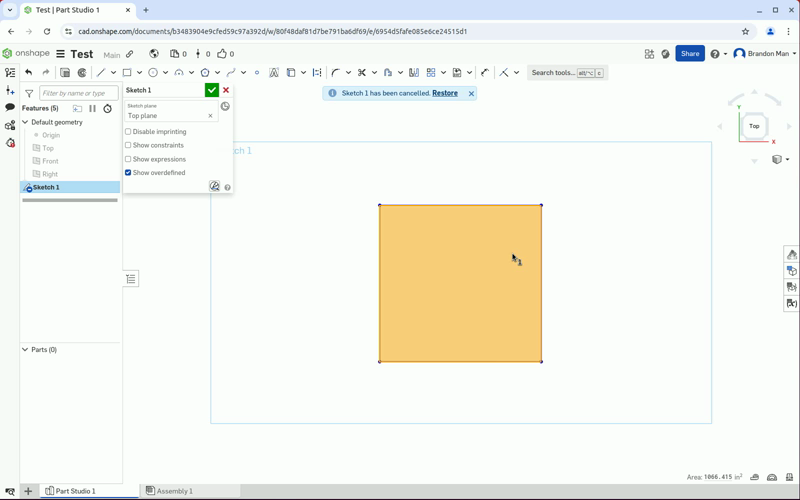
mouse_move(73, 352)
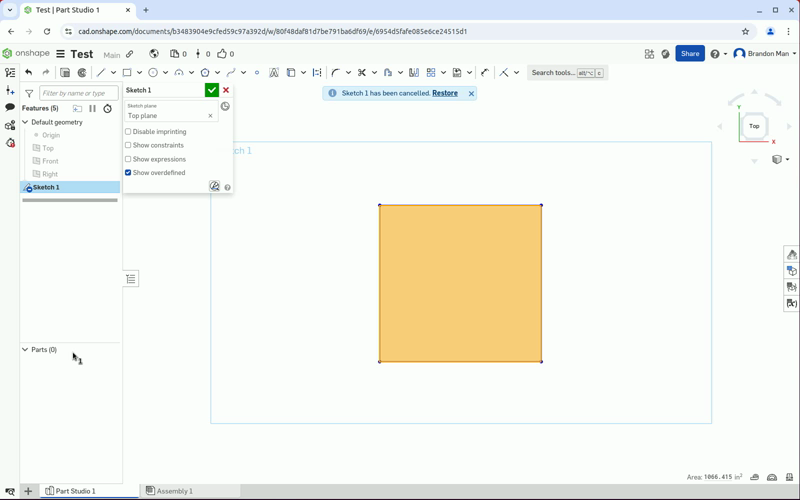
key(shift+y)
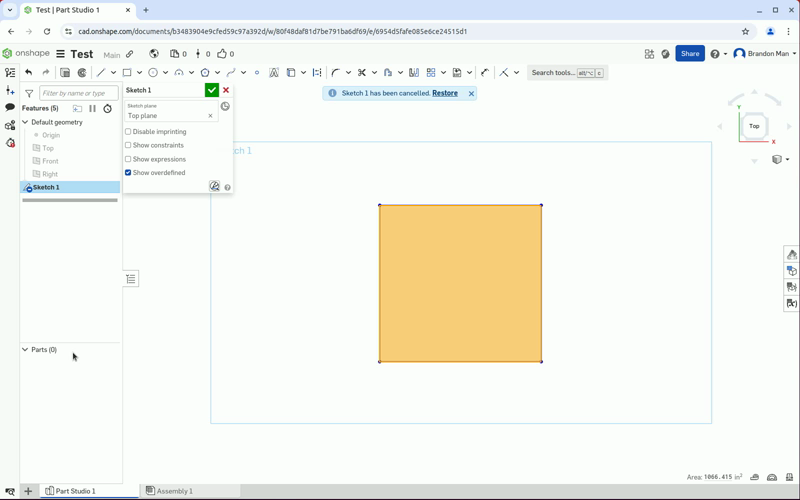
key(shift+e)
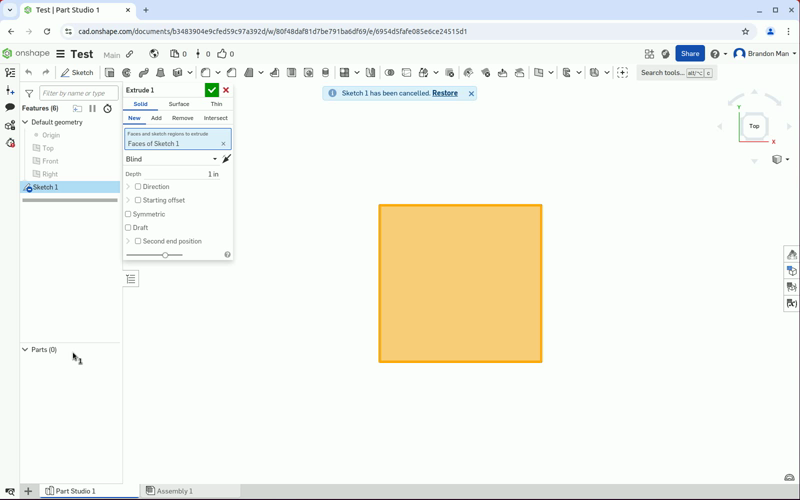
mouse_move(143, 106)
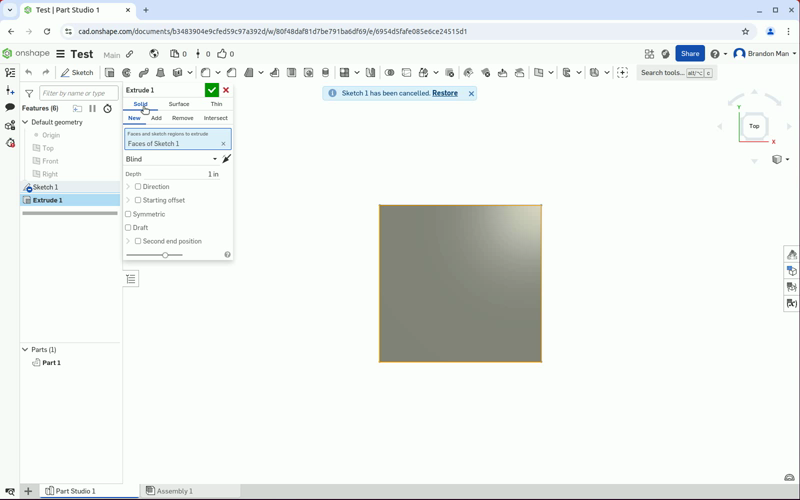
click(143, 106)
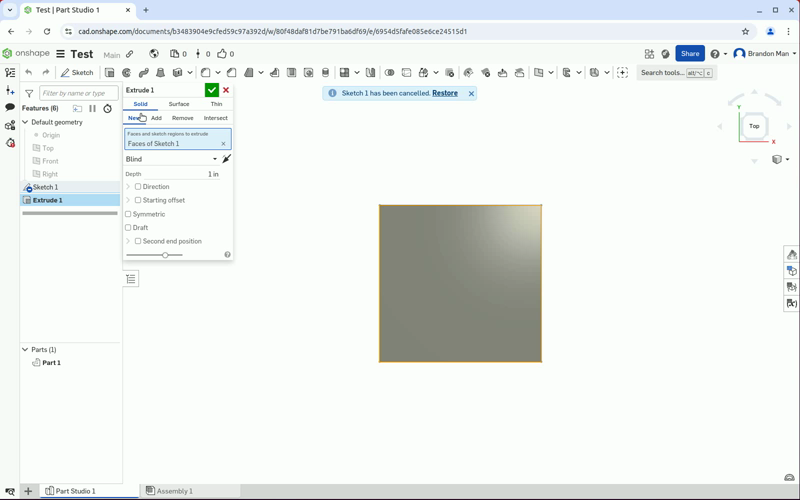
mouse_move(137, 120)
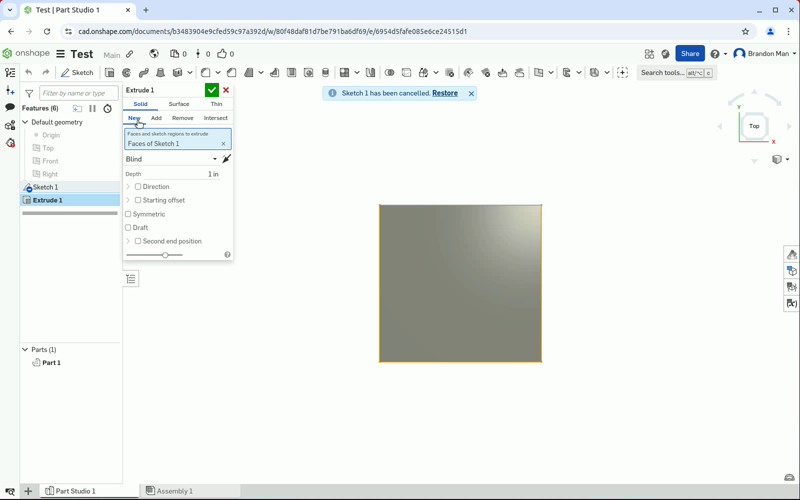
click(137, 120)
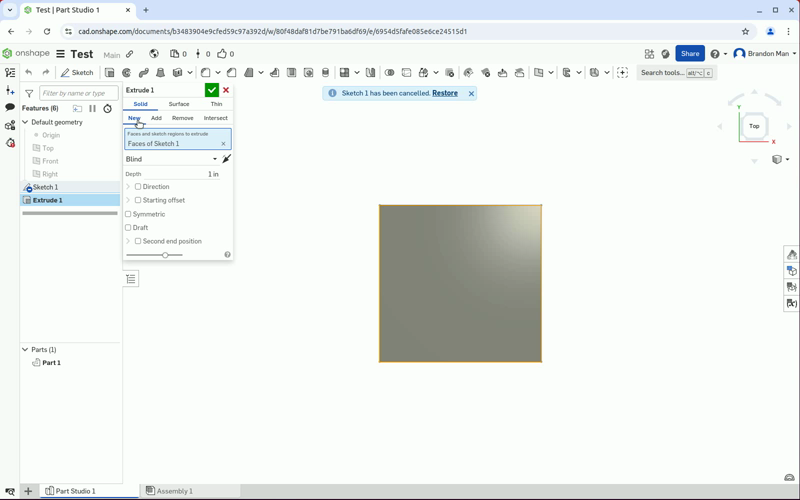
key(tab, 4)
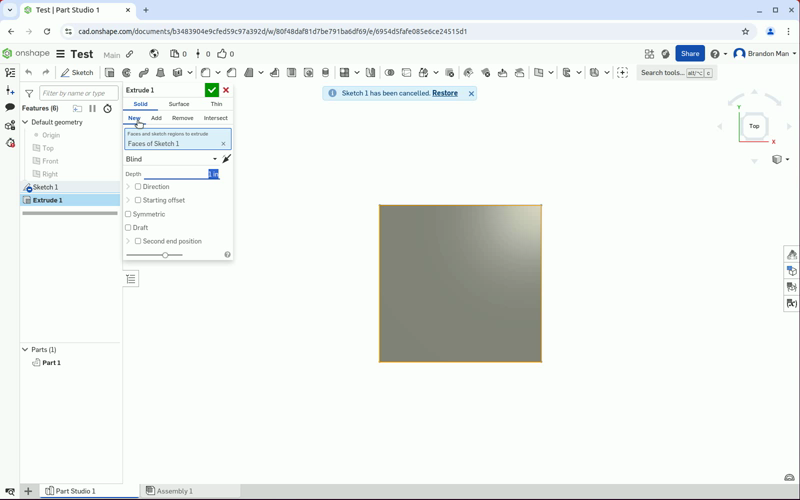
text(23.108)
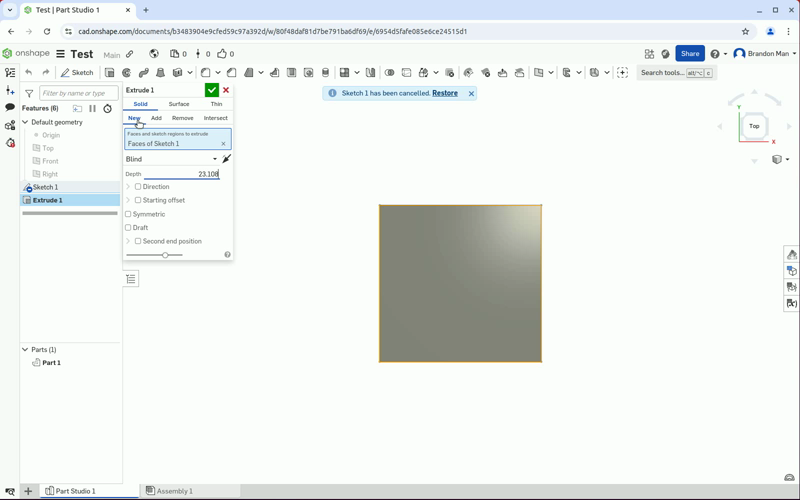
key(enter)
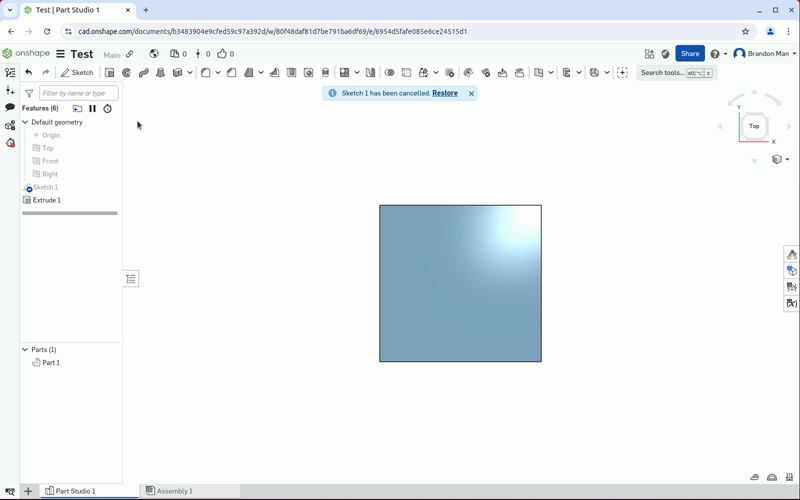
key(shift+h)
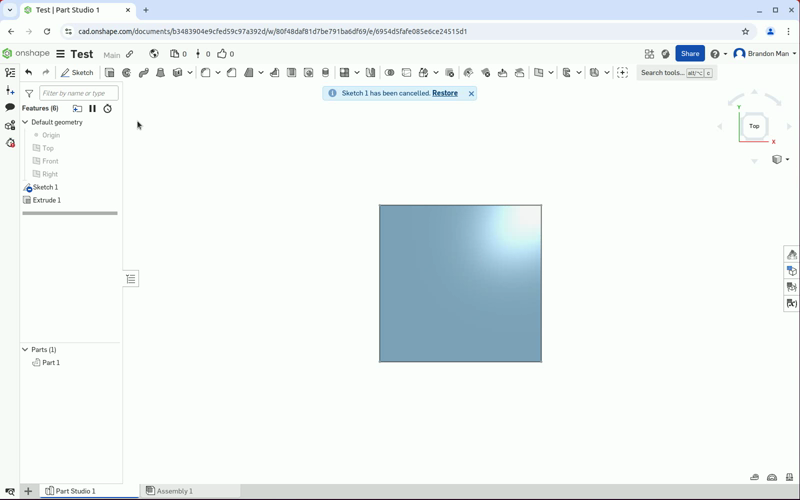
key(shift+h)
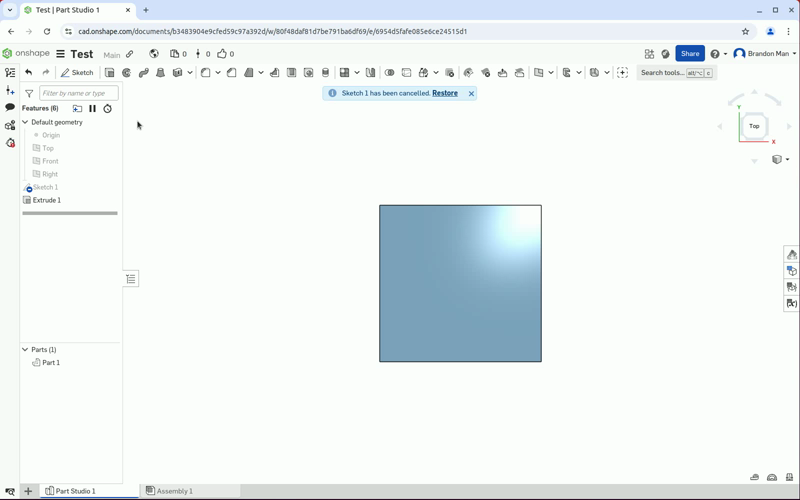
mouse_move(73, 189)
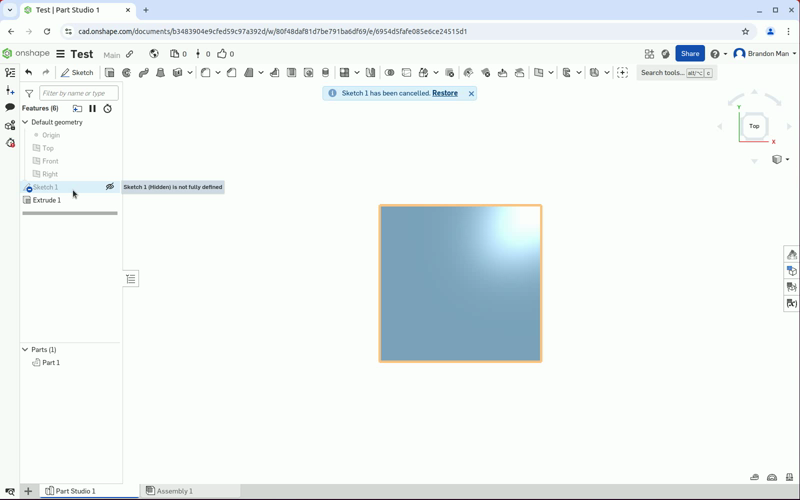
click(73, 189)
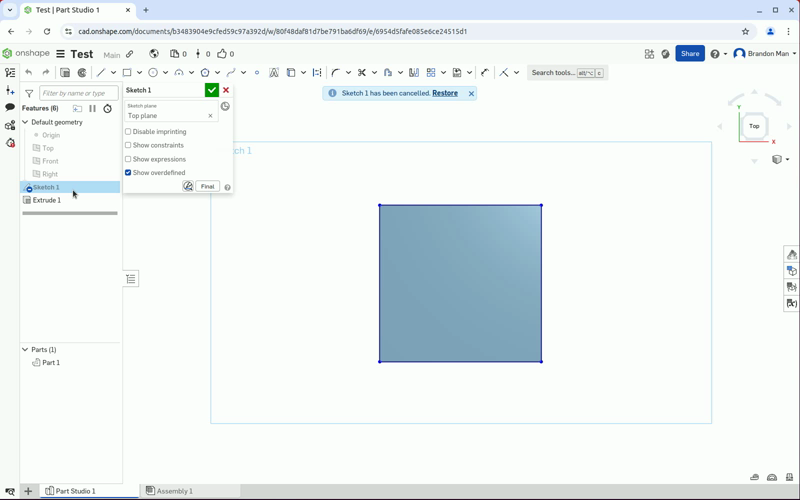
mouse_move(229, 92)
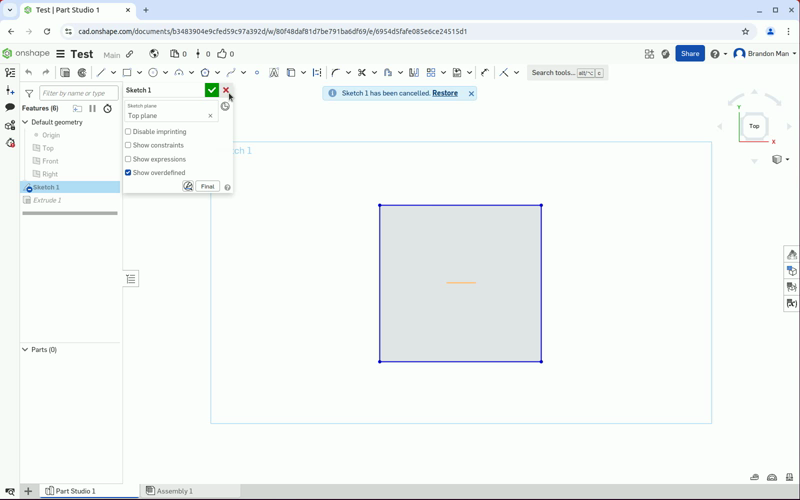
click(229, 92)
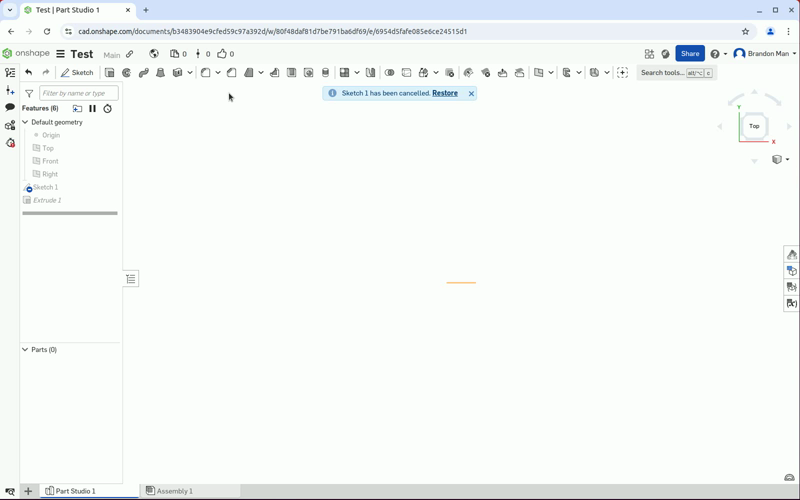
mouse_move(541, 75)
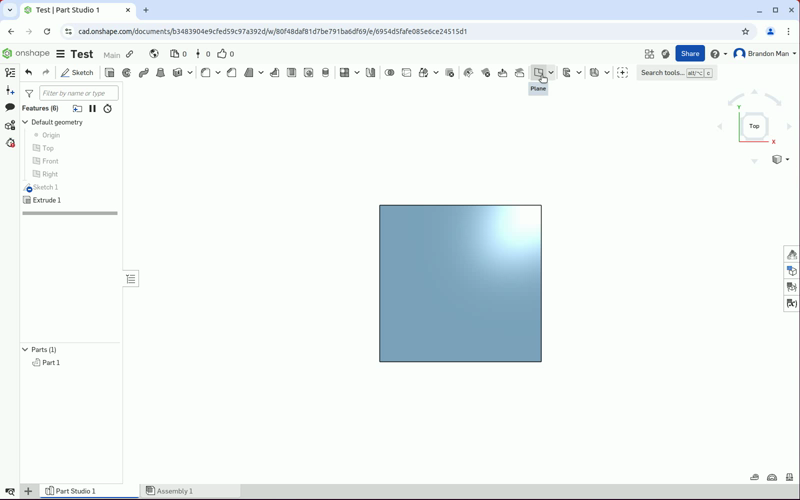
click(541, 75)
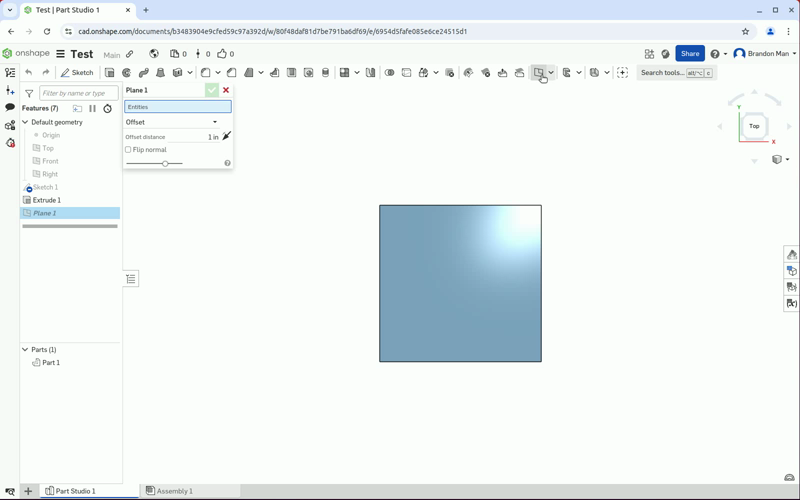
mouse_move(73, 150)
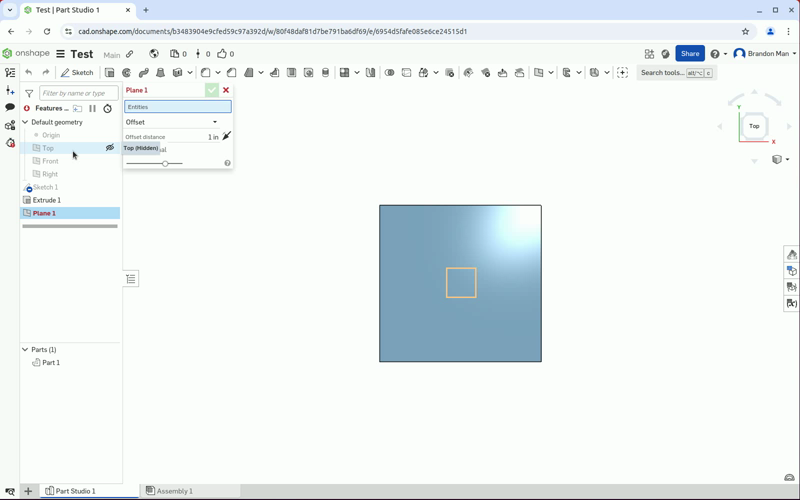
click(73, 150)
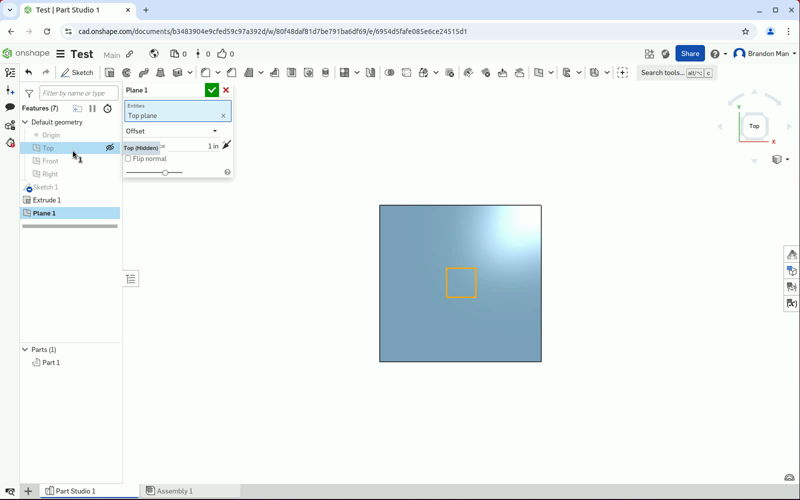
key(tab, 2)
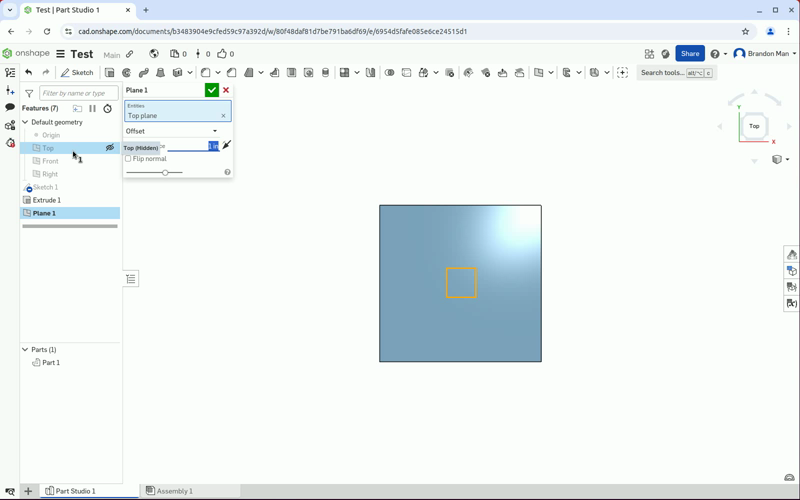
text(23.108)
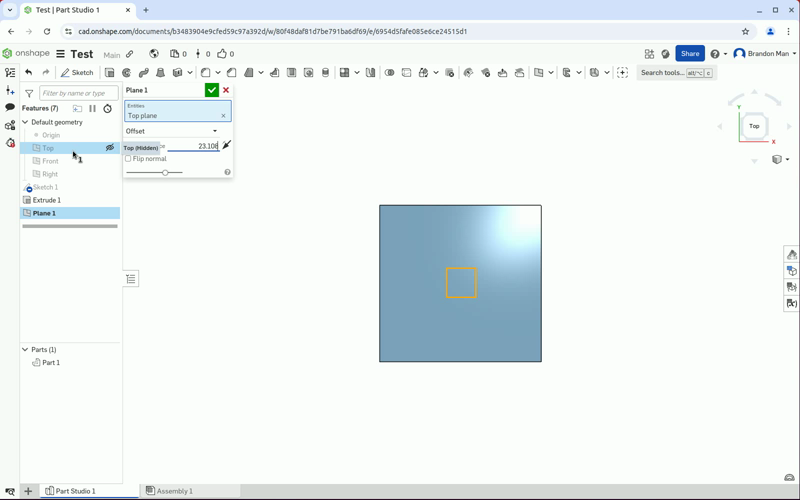
key(enter, 2)
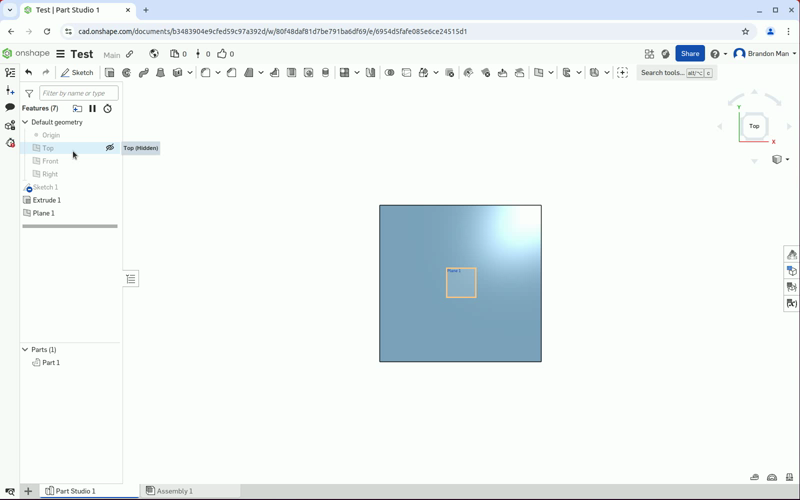
key(shift+s)
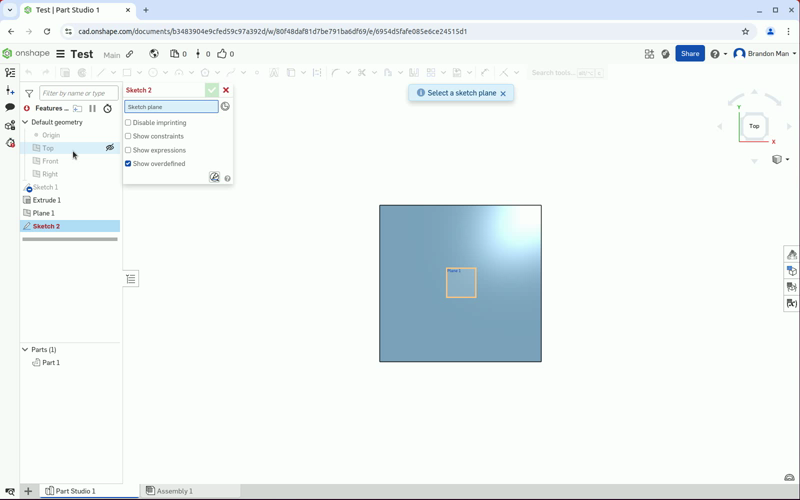
mouse_move(73, 215)
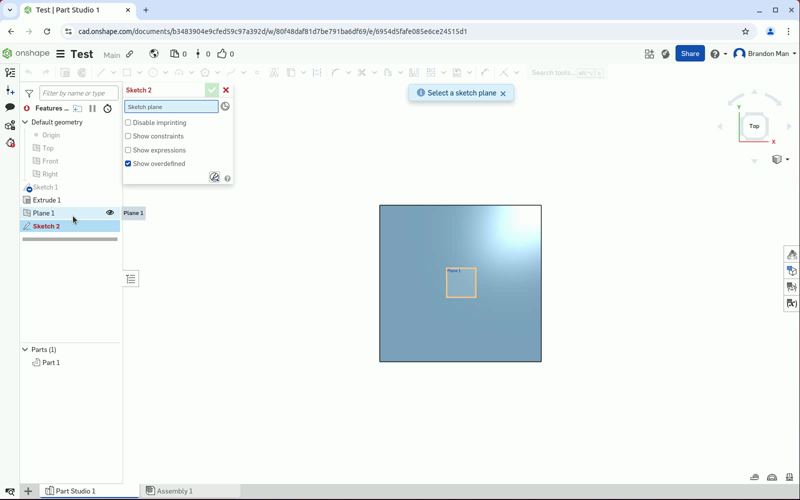
click(73, 215)
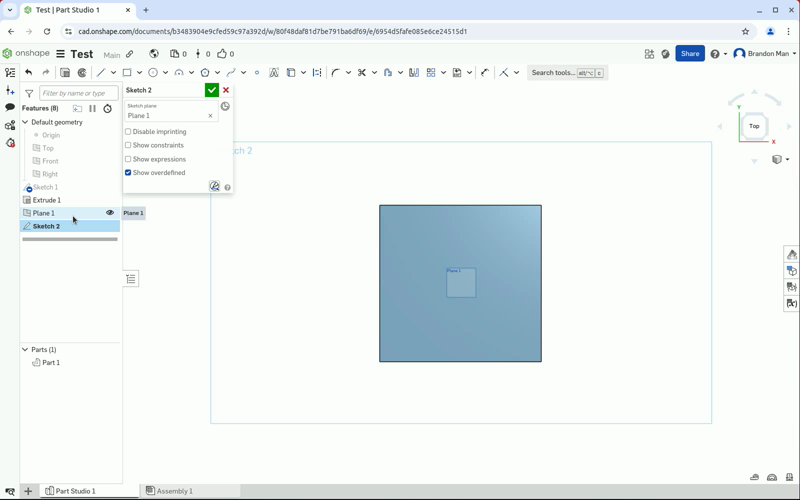
mouse_move(73, 352)
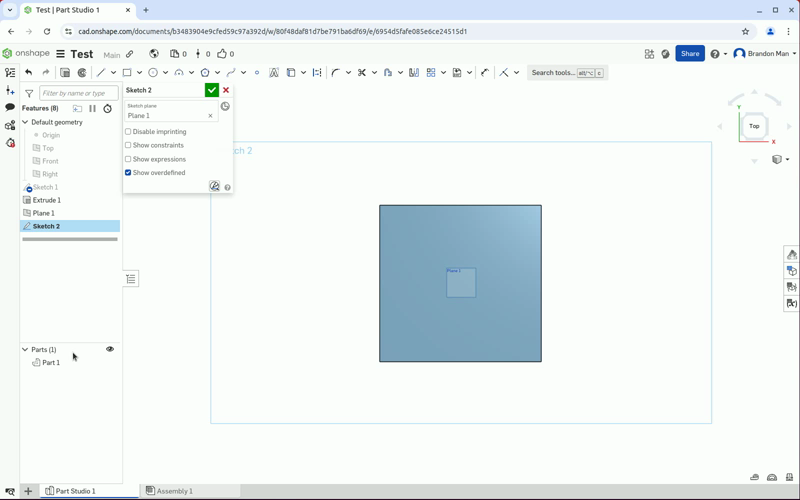
key(y)
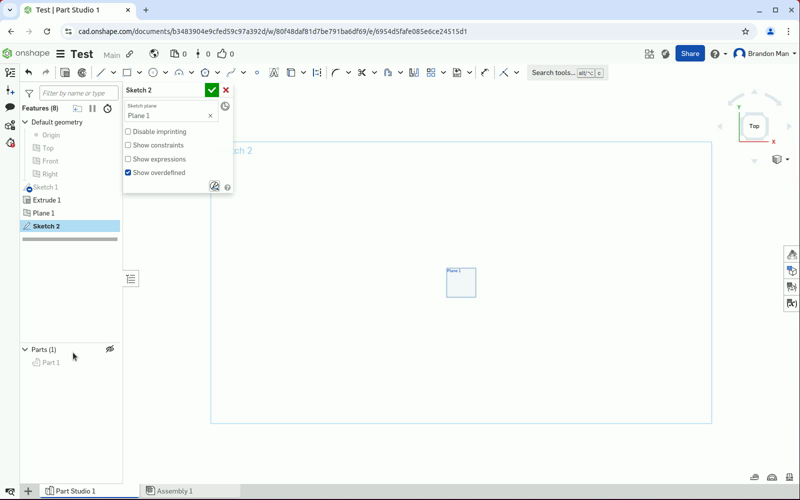
key(l)
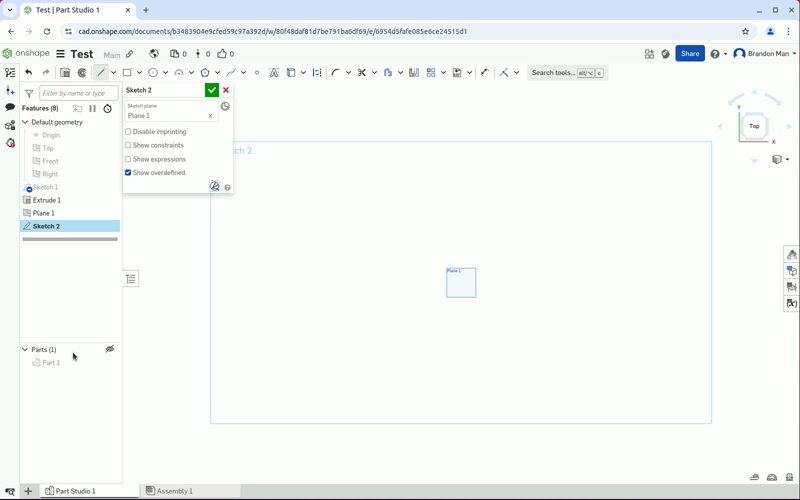
key_down(shift)
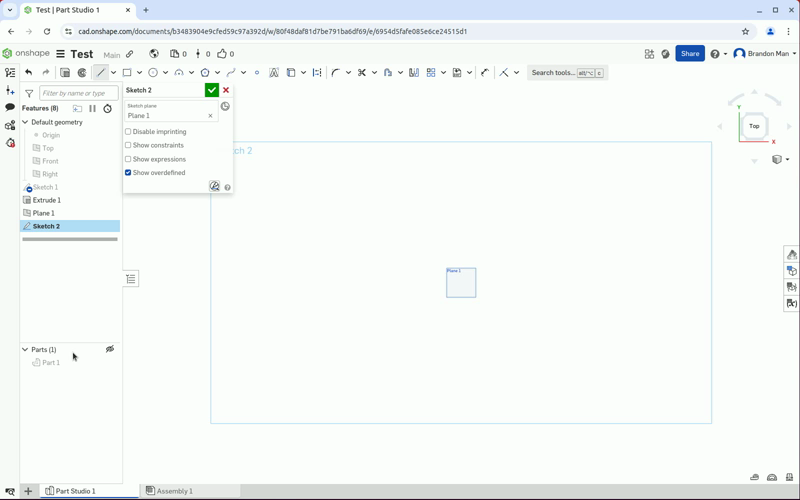
mouse_move(386, 354)
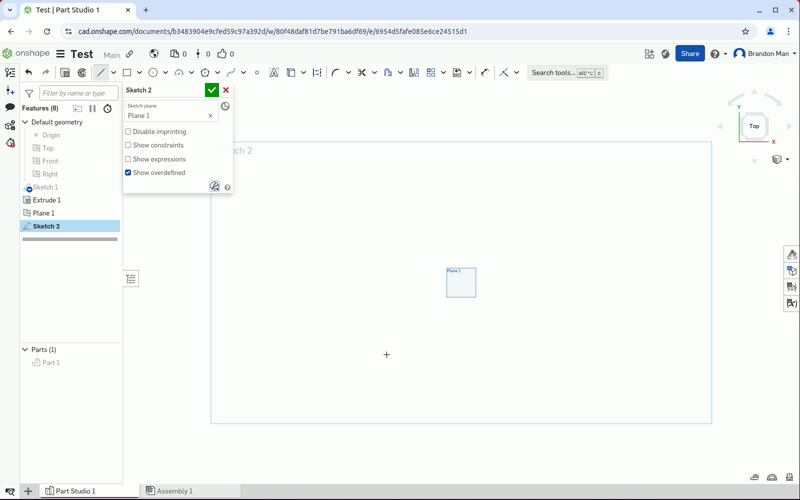
click(386, 354)
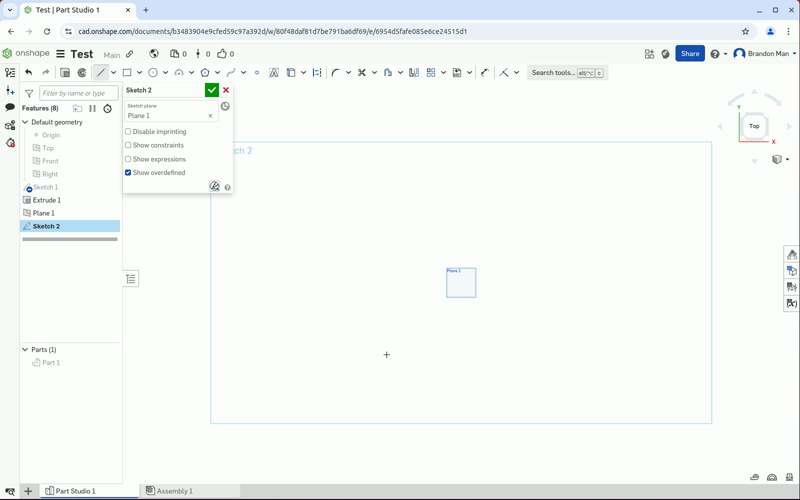
key_up(shift)
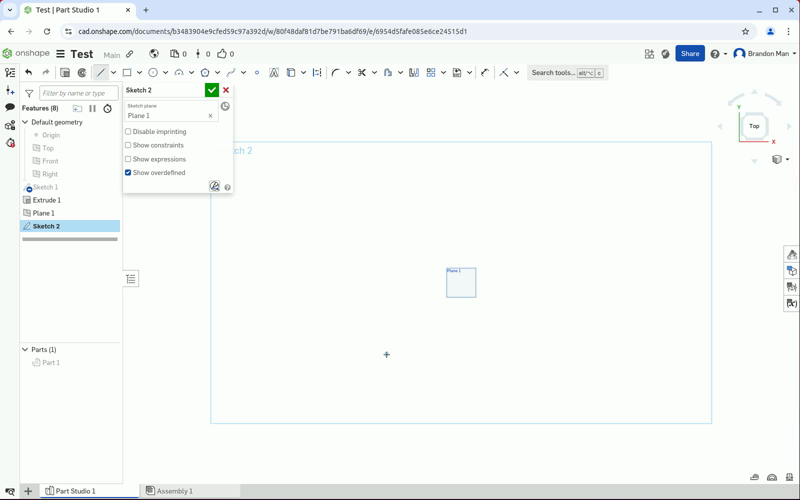
key_down(shift)
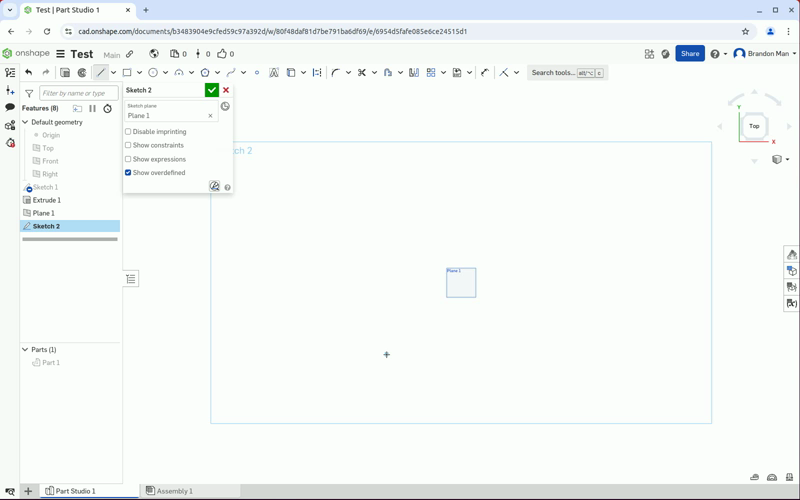
mouse_move(535, 354)
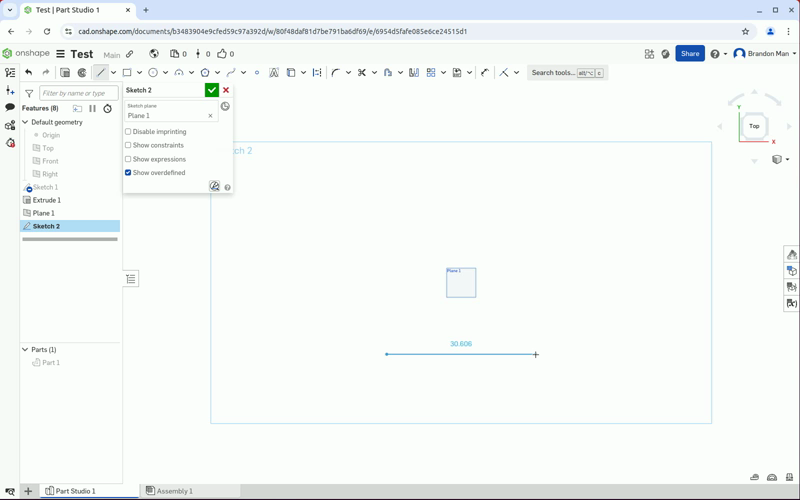
click(535, 354)
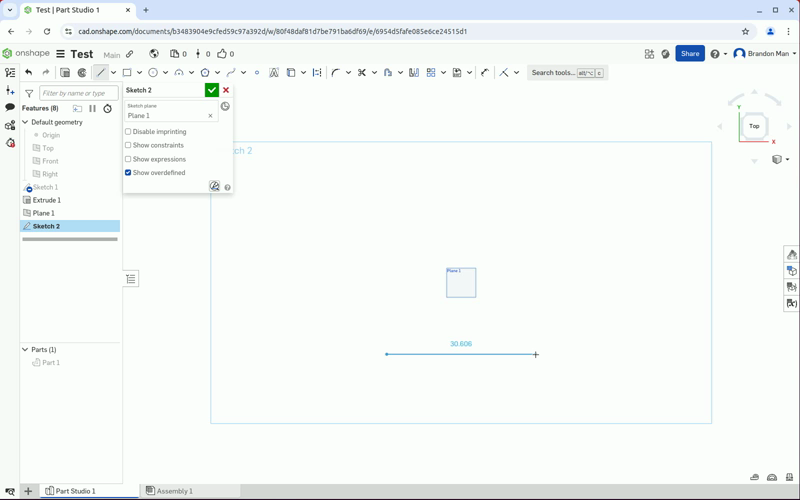
key_up(shift)
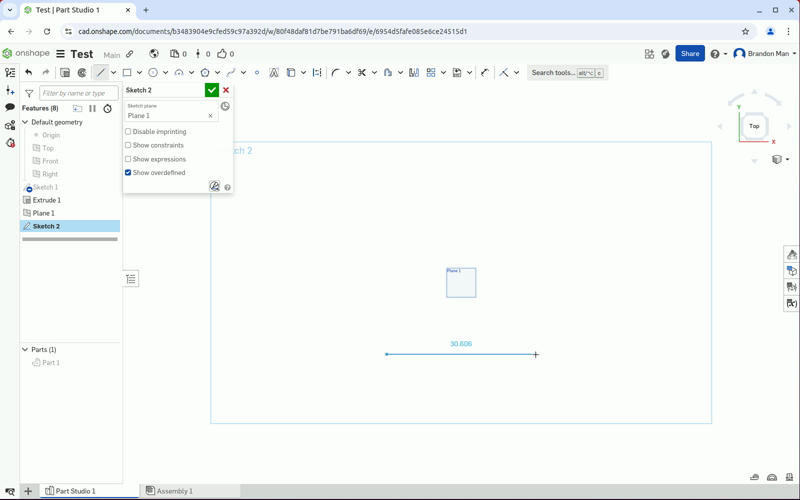
key_down(shift)
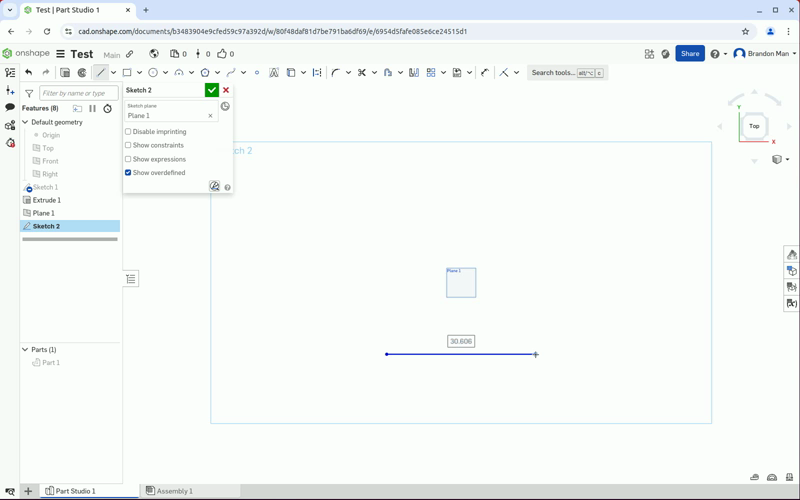
mouse_move(535, 210)
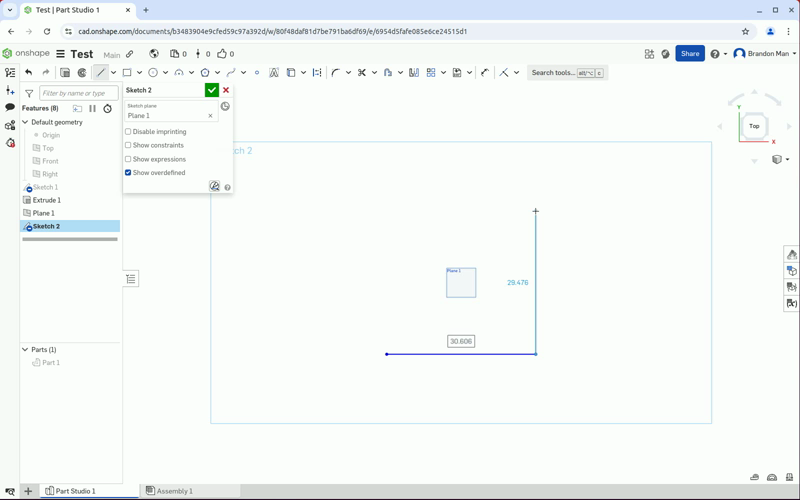
click(535, 210)
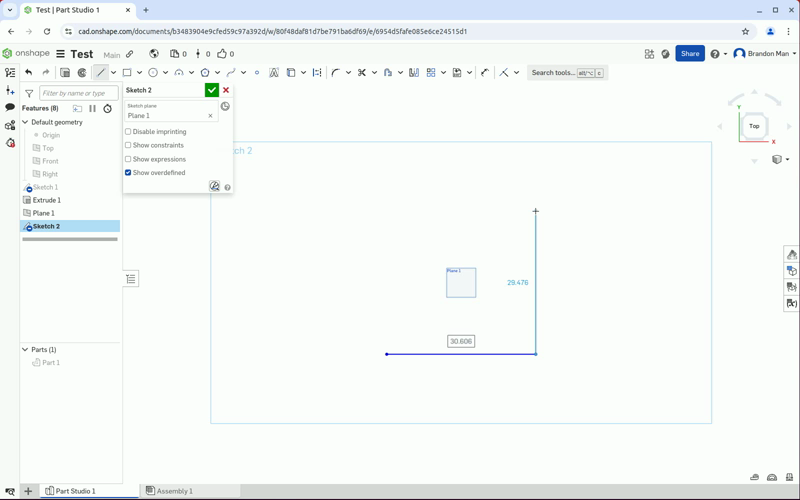
key_up(shift)
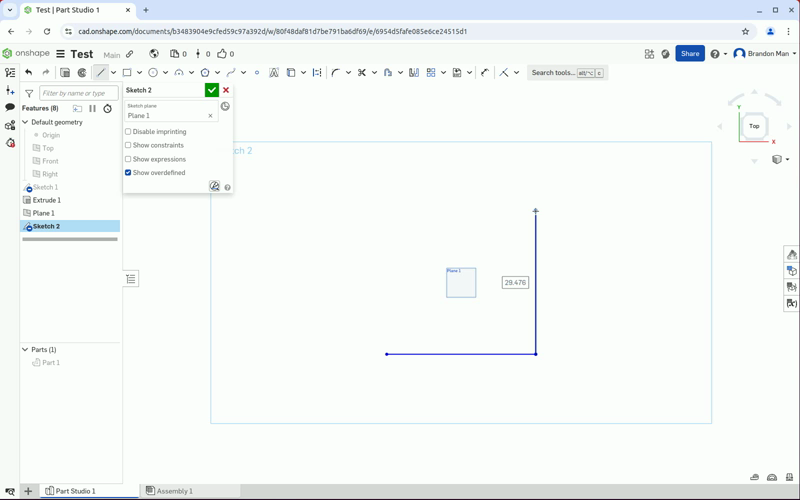
key_down(shift)
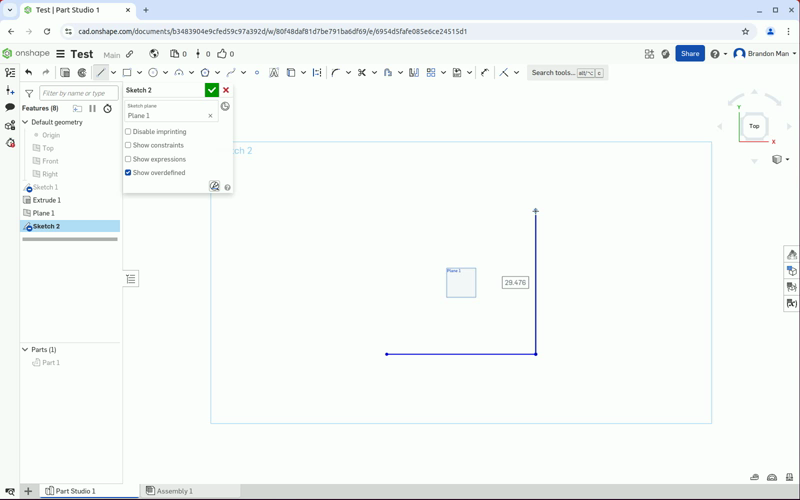
mouse_move(386, 210)
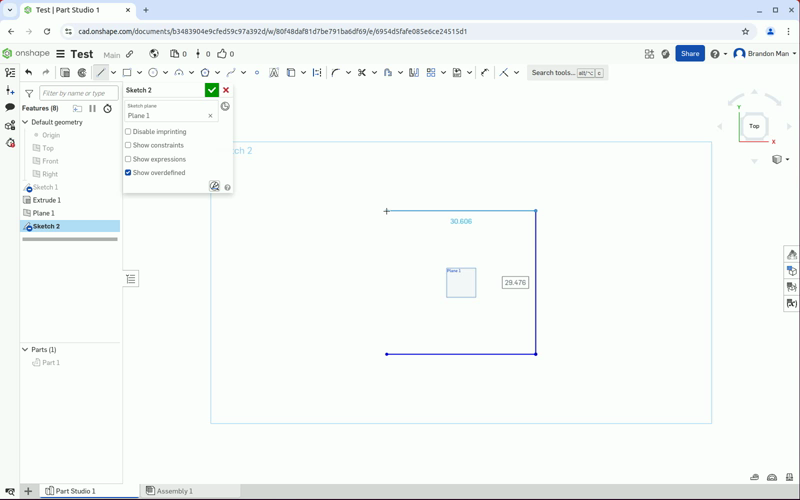
click(386, 210)
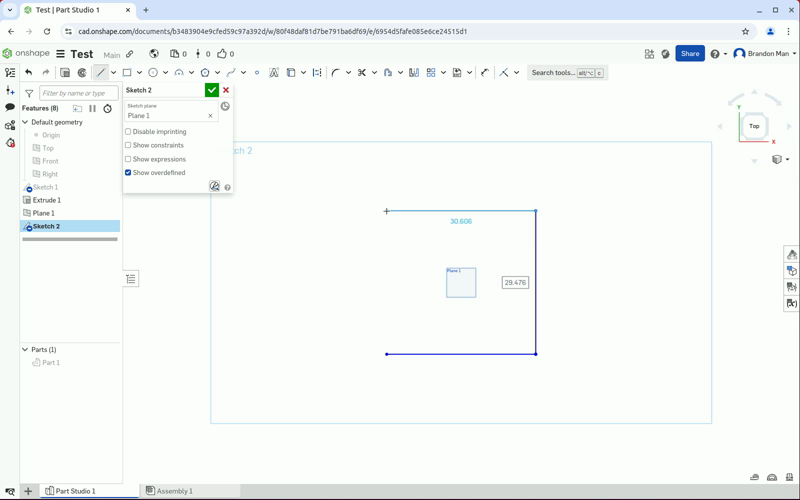
key_up(shift)
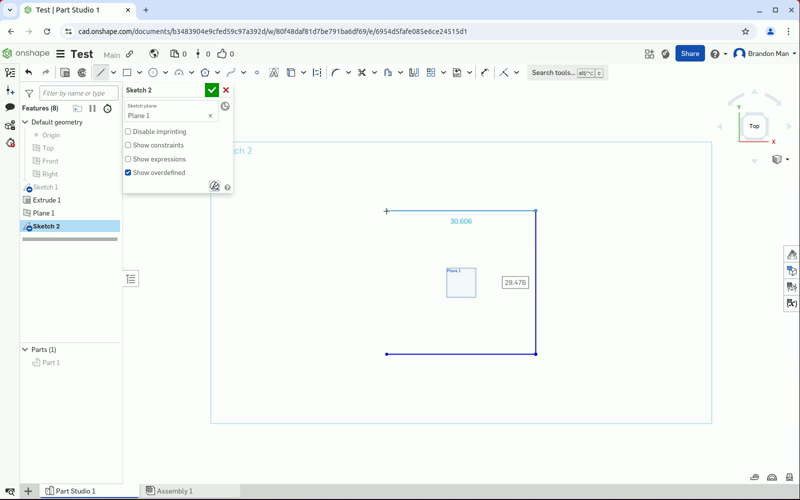
key_down(shift)
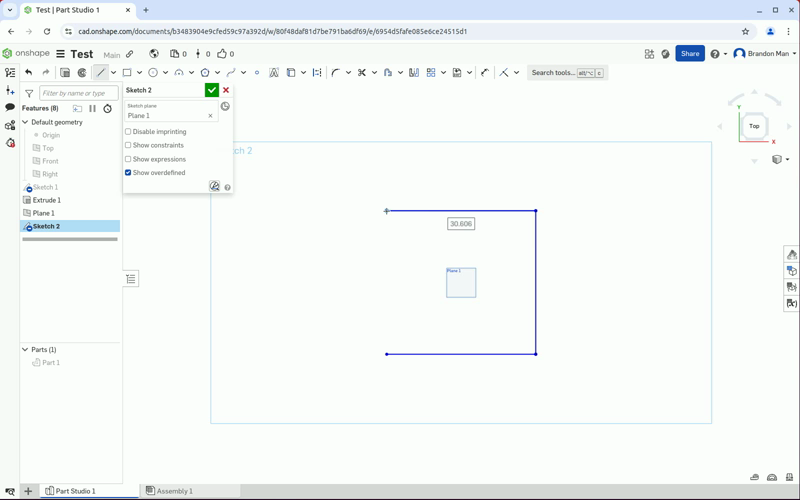
mouse_move(386, 354)
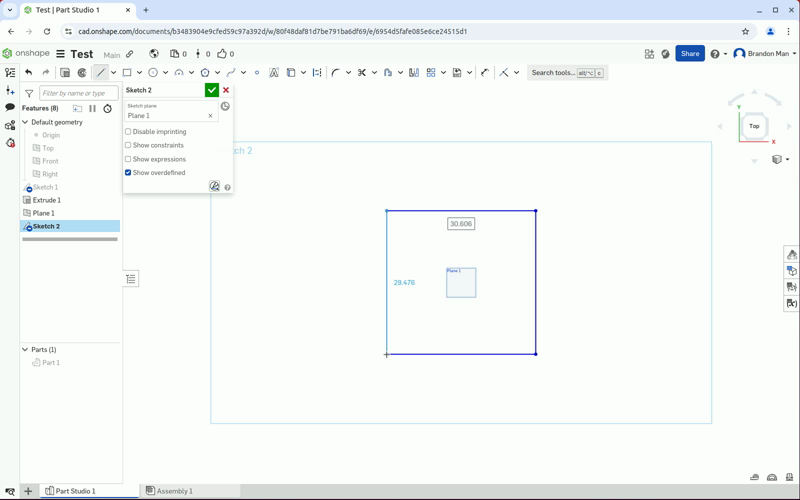
key_up(shift)
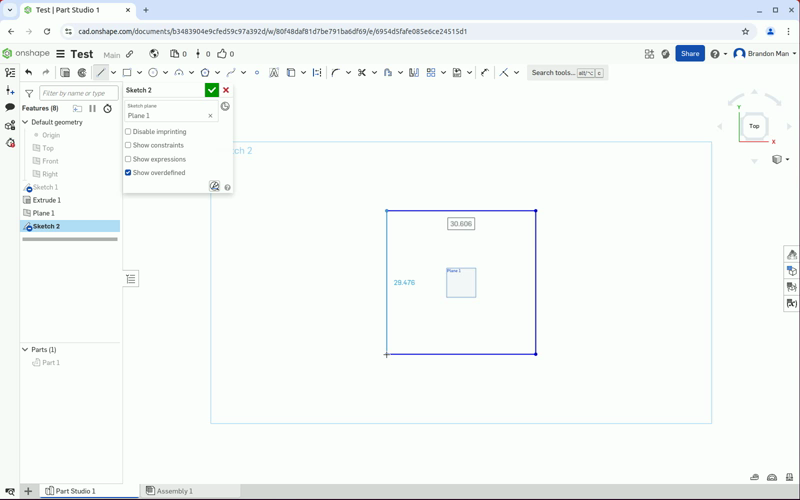
click(386, 354)
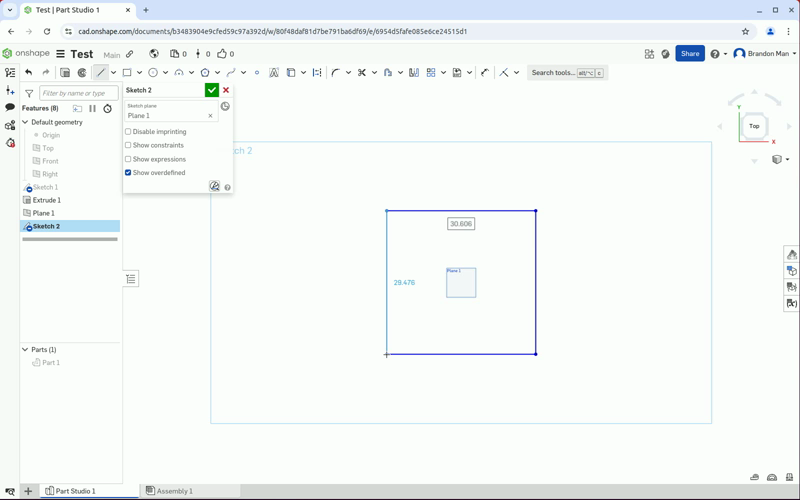
key(esc)
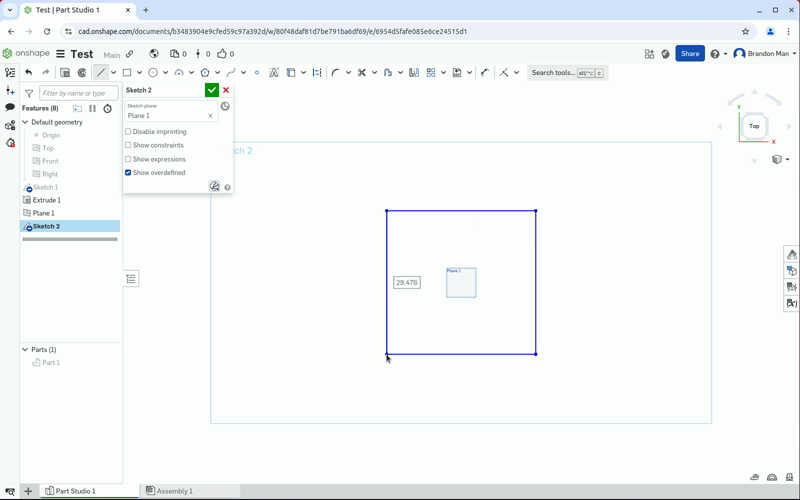
mouse_move(473, 306)
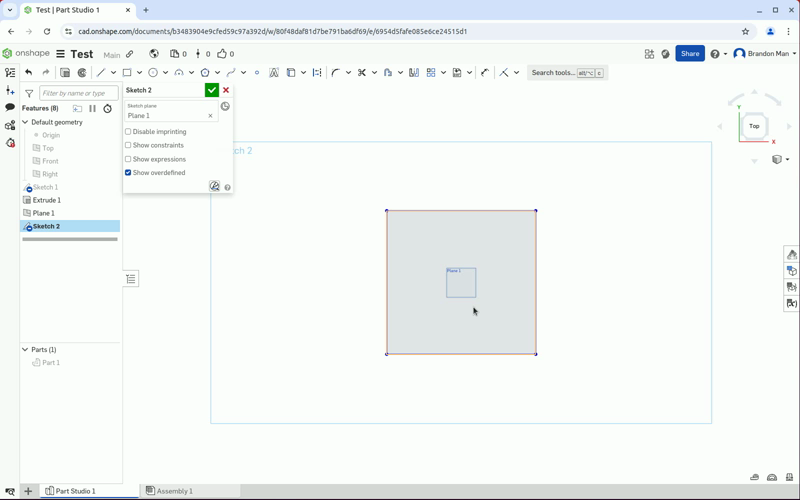
click(473, 306)
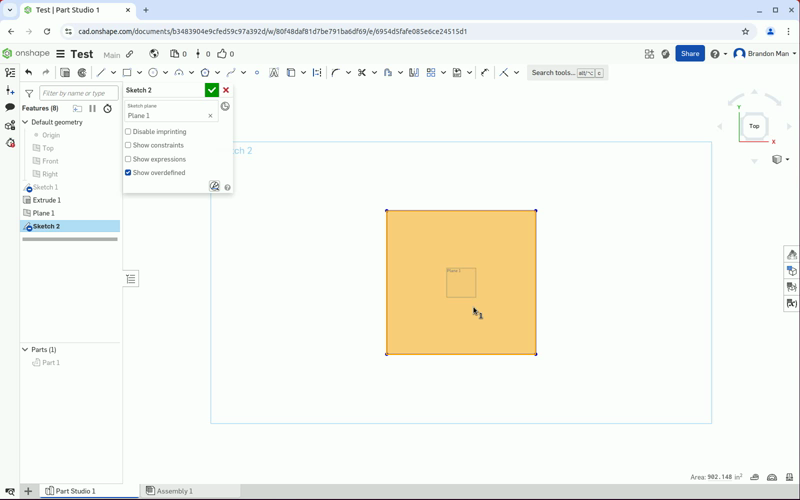
mouse_move(73, 352)
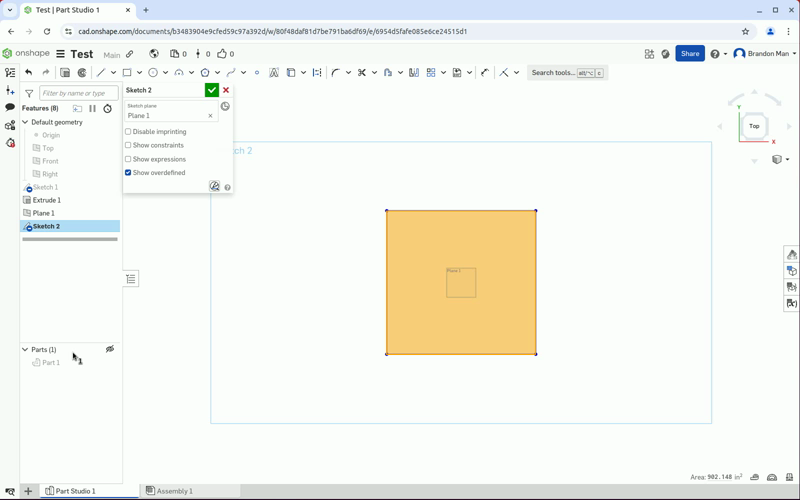
key(shift+y)
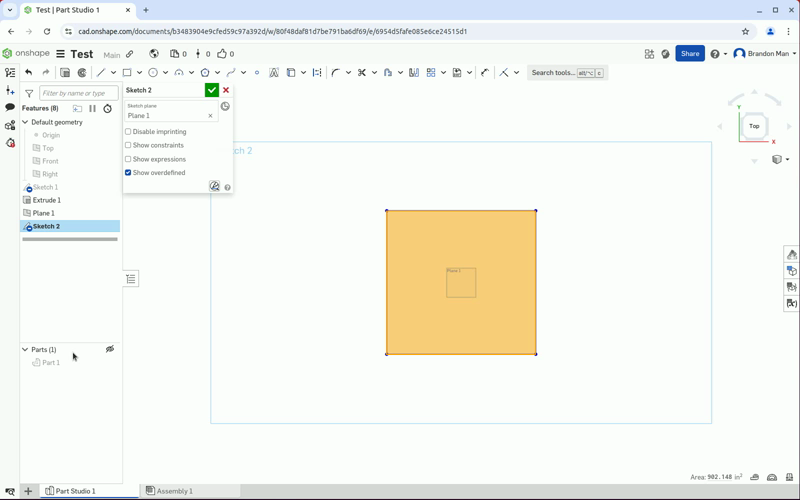
key(shift+e)
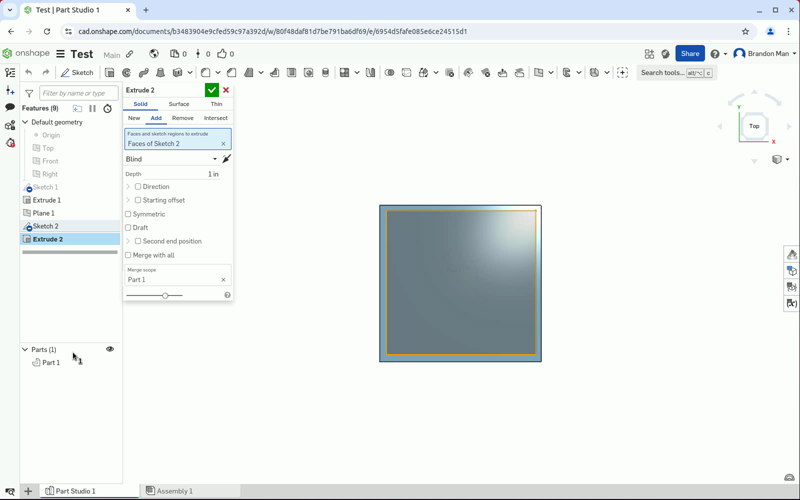
mouse_move(143, 106)
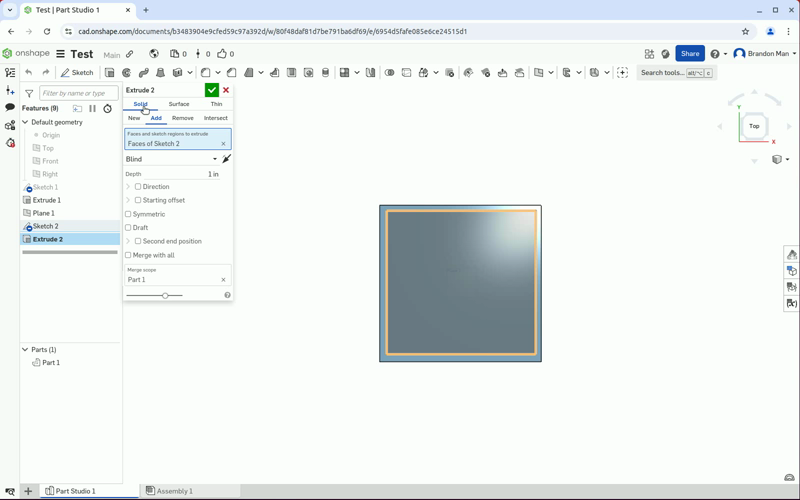
click(143, 106)
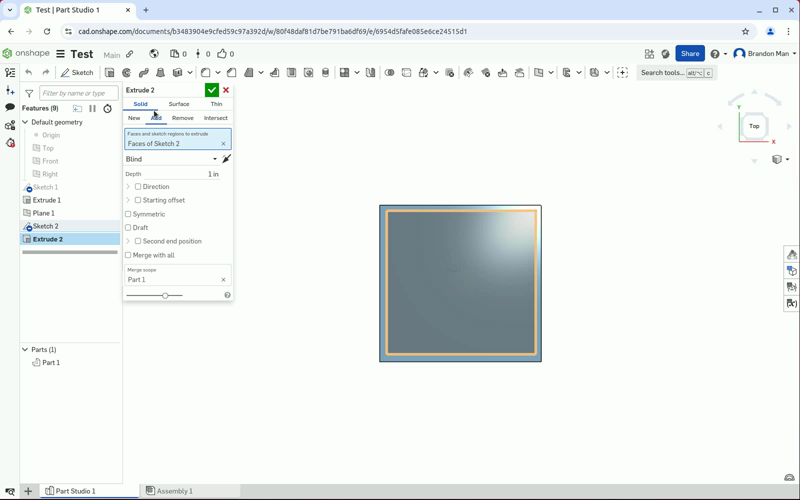
mouse_move(186, 120)
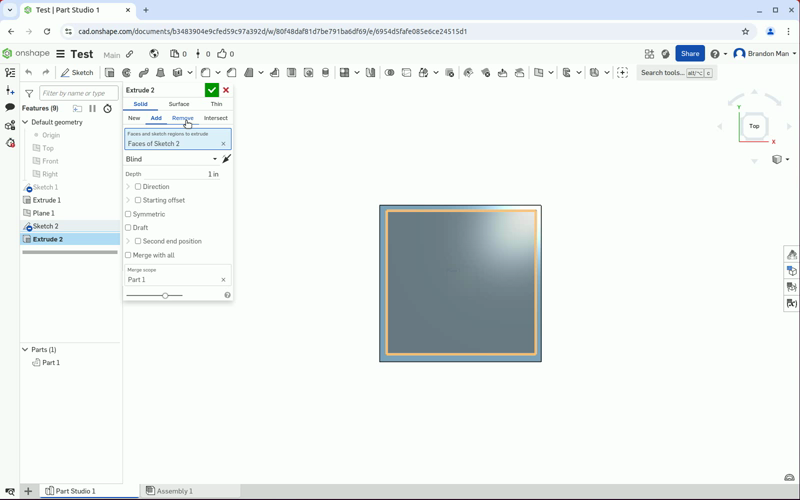
click(186, 120)
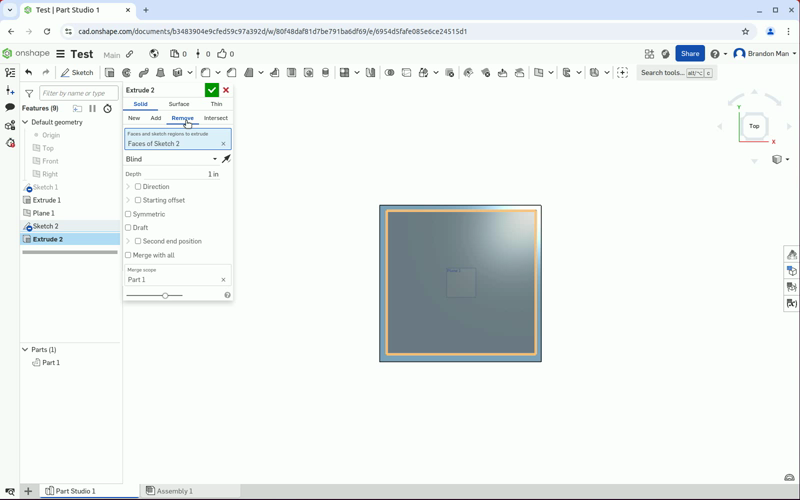
key(tab, 4)
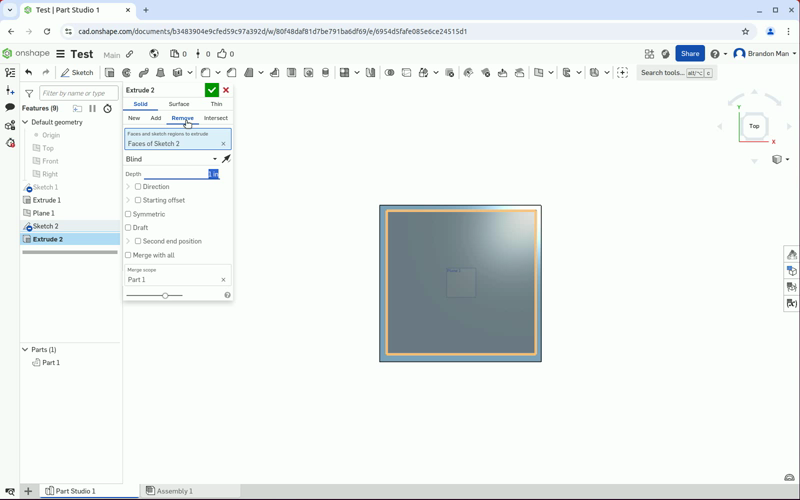
text(21.664)
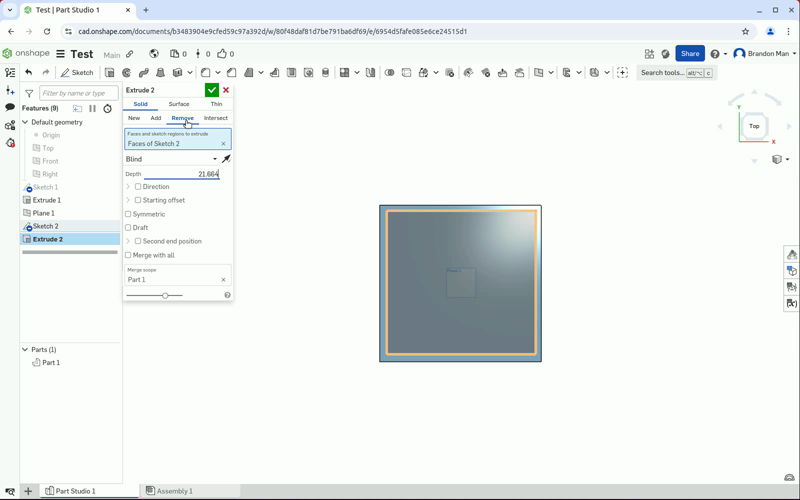
key(tab, 6)
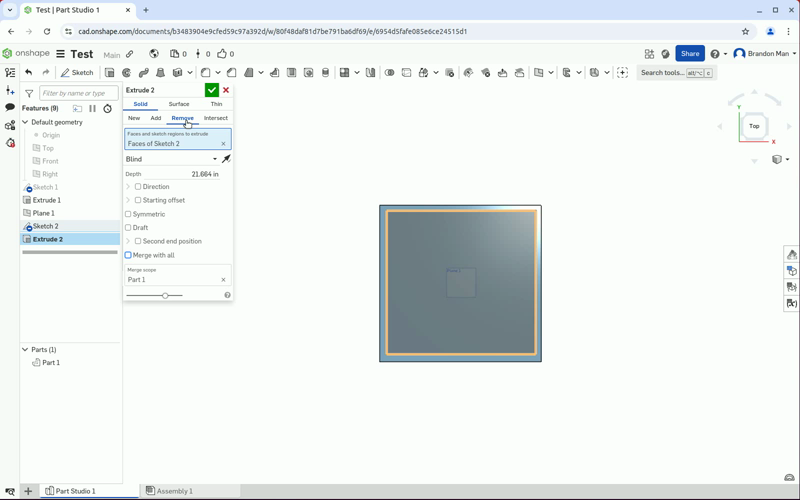
key(space)
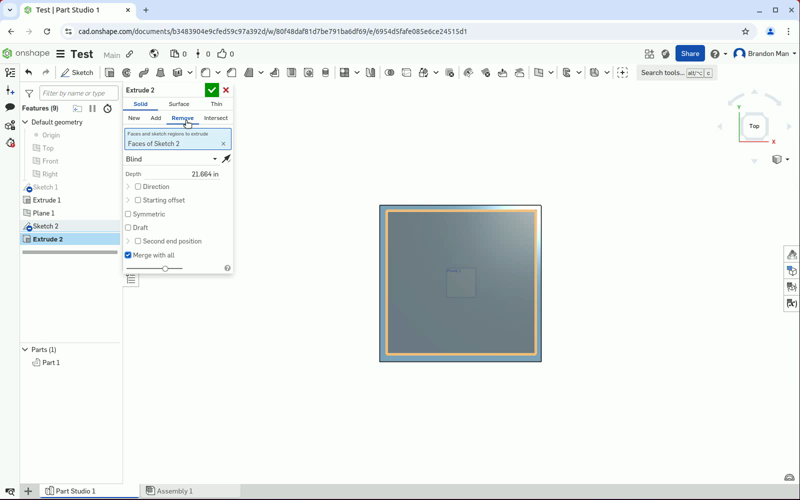
key(enter)
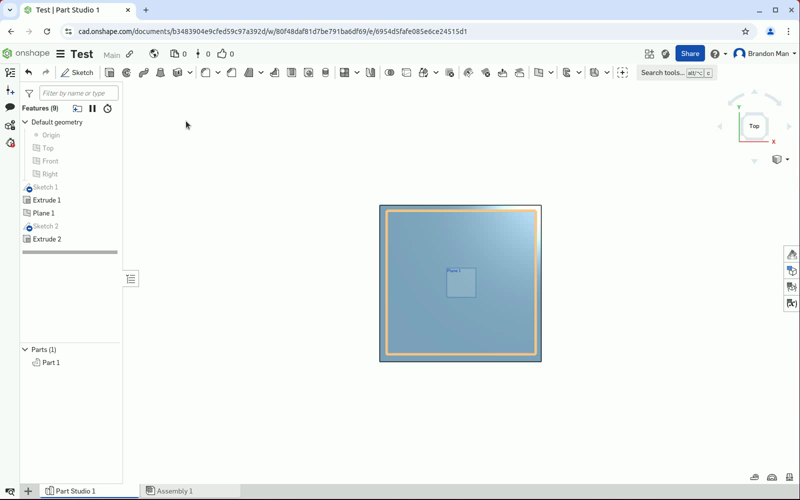
key(shift+h)
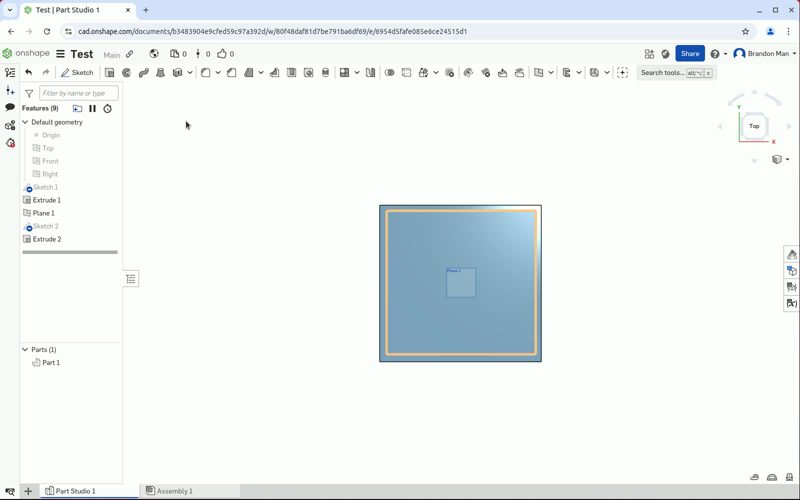
key(shift+h)
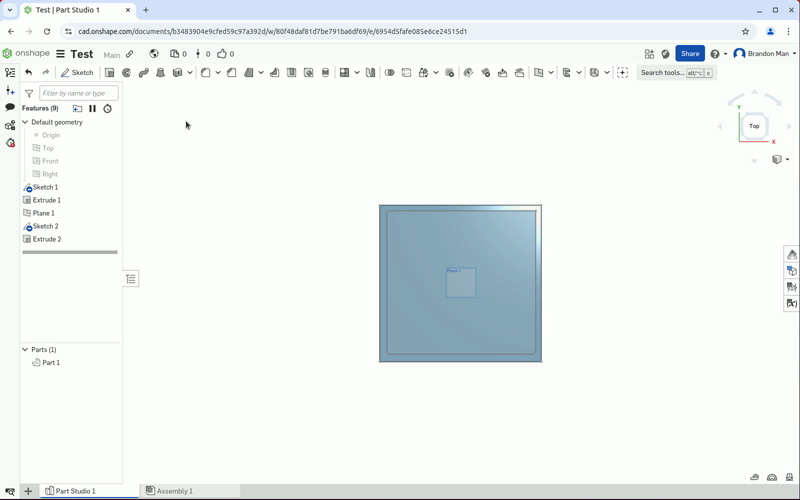
key(shift+7)
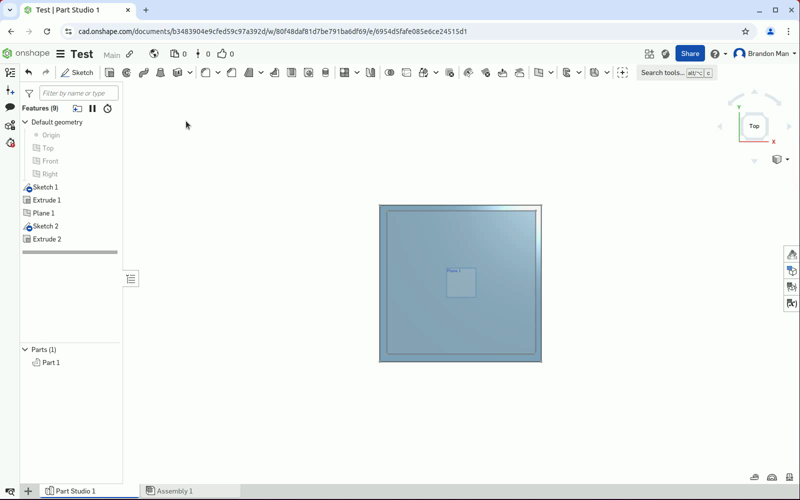
key(up, 3)
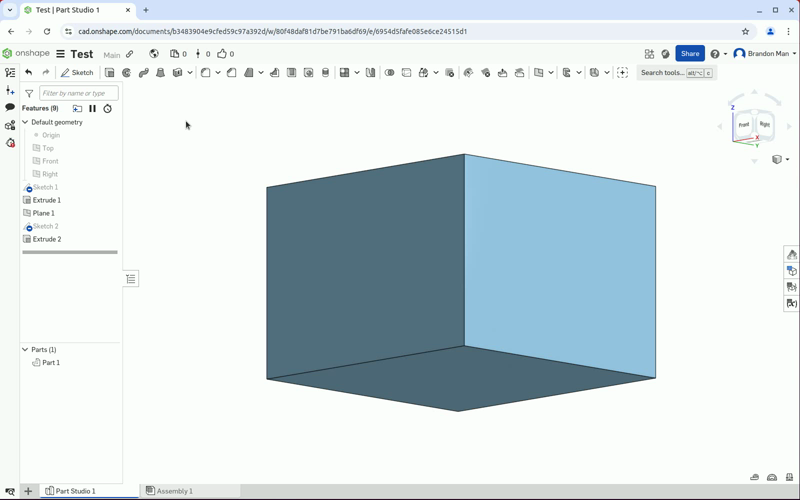
key(left, 3)
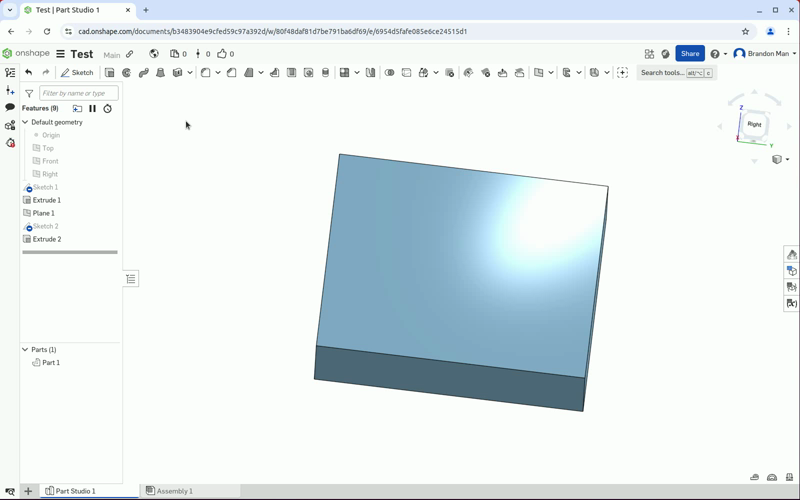
key(right, 3)
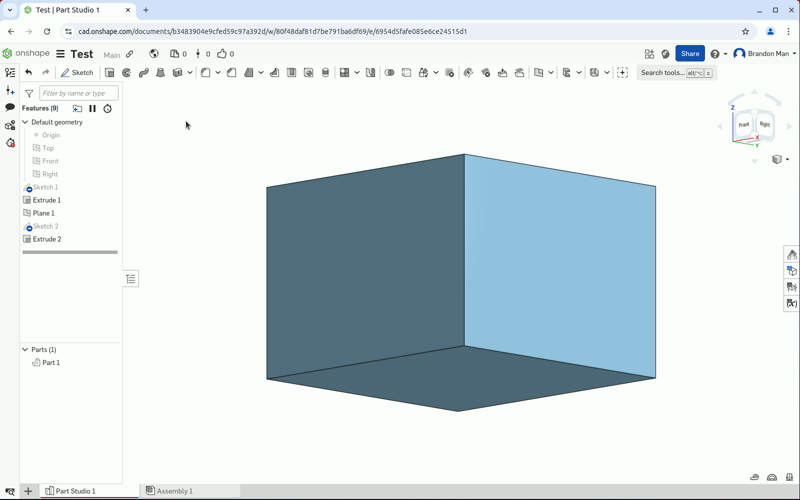
key(down, 3)
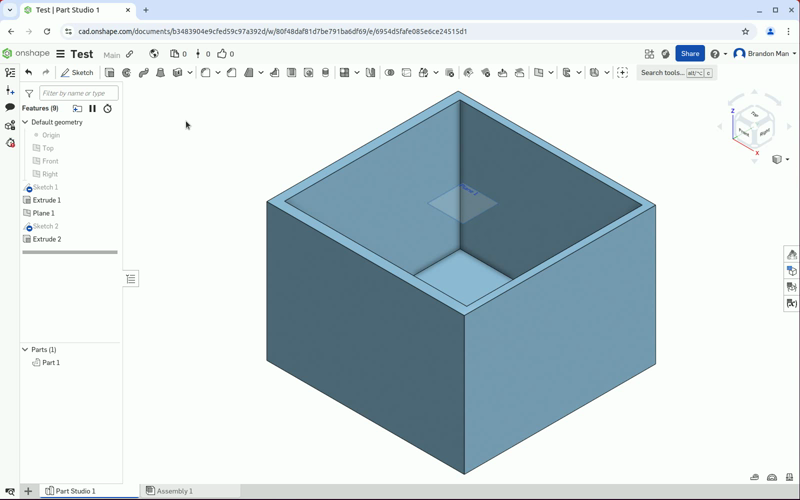
mouse_move(73, 189)
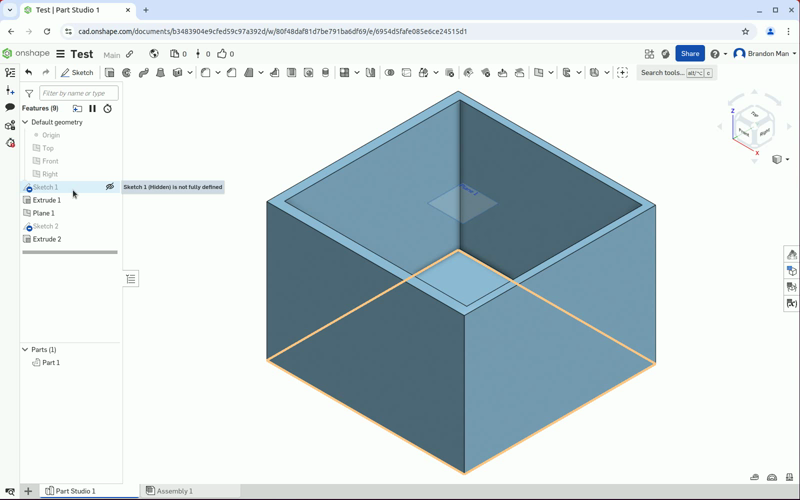
click(73, 189)